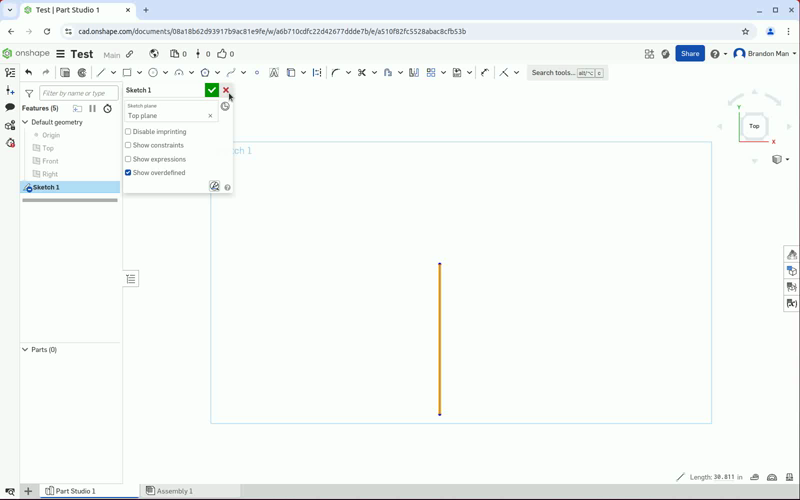
key(shift+h)
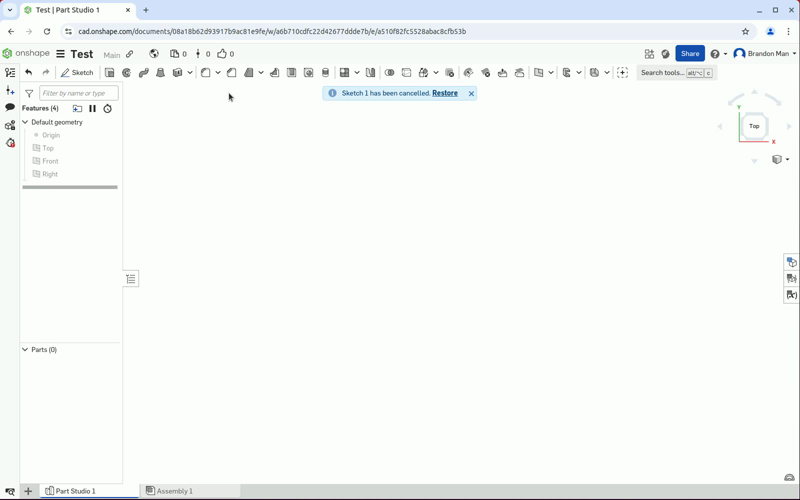
mouse_move(73, 352)
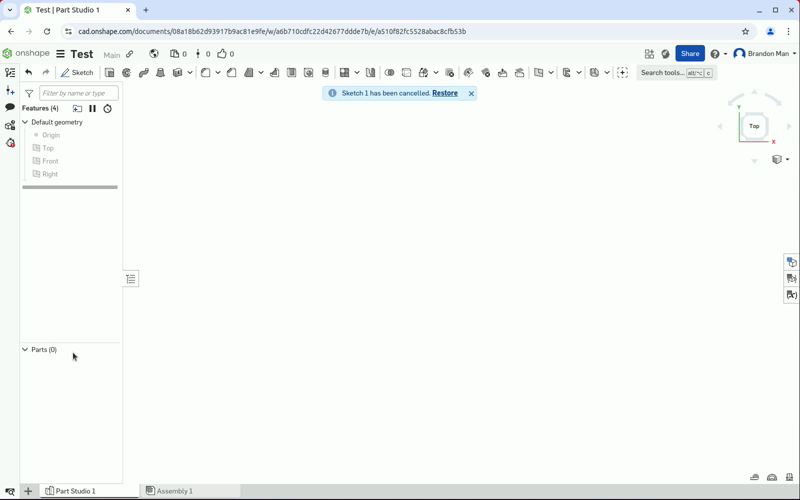
key(y)
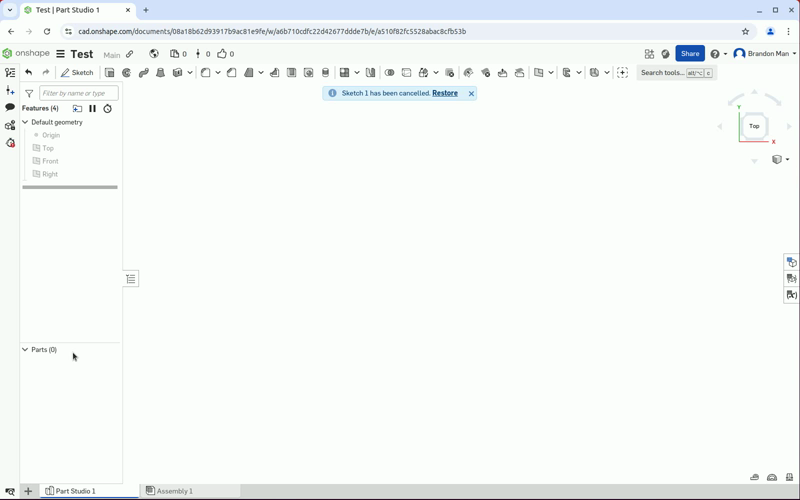
key(shift+p)
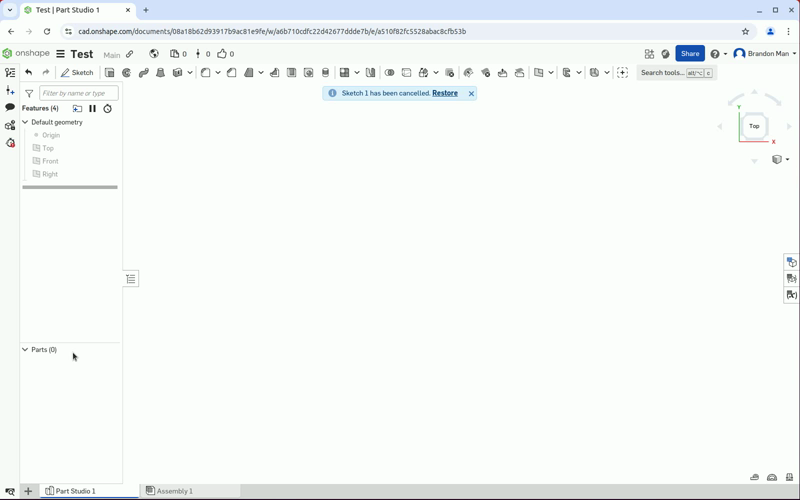
key(space)
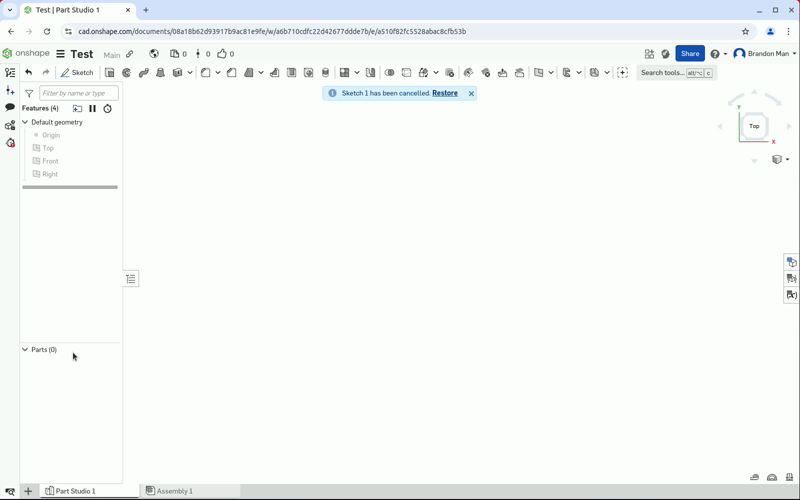
key_down(shift)
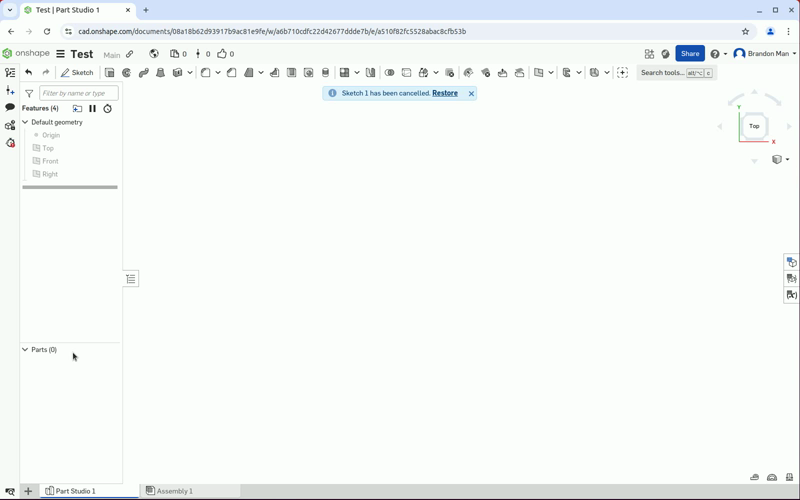
key(up)
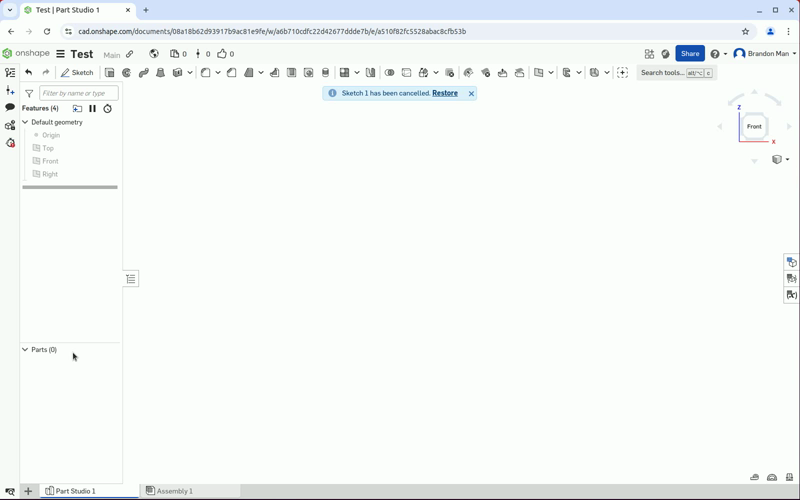
key_up(shift)
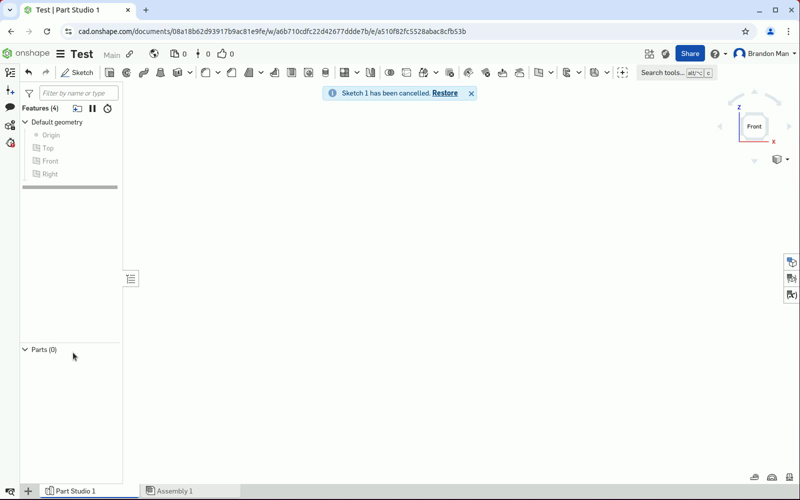
mouse_move(73, 352)
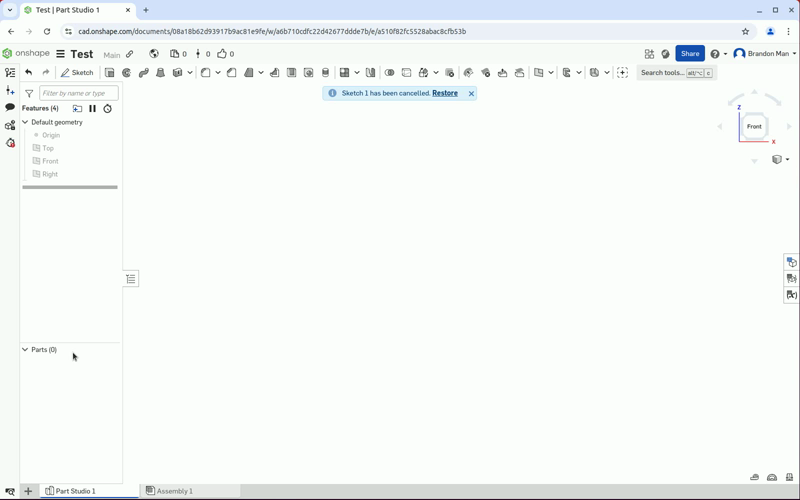
key(shift+y)
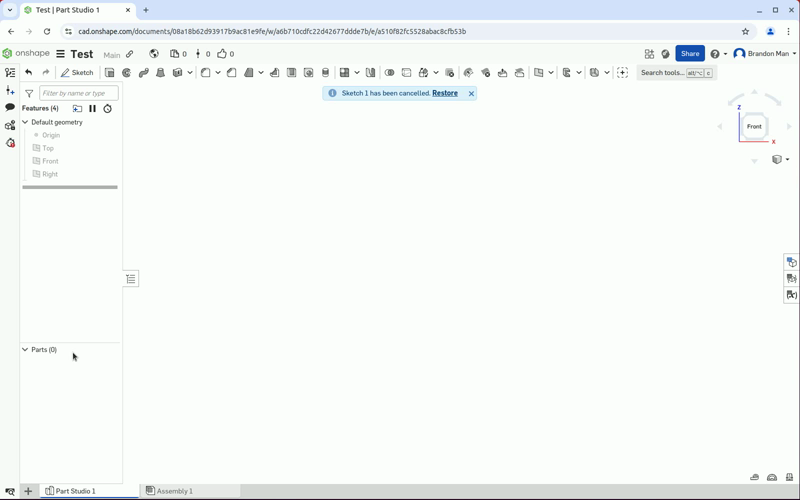
key(shift+s)
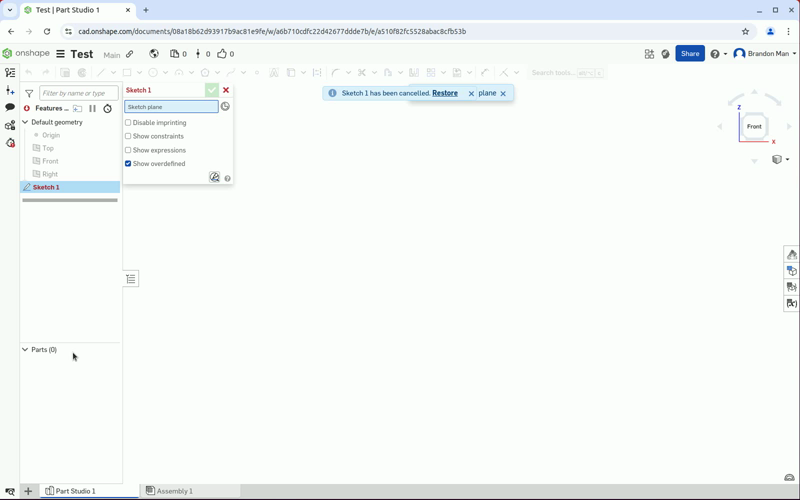
mouse_move(73, 163)
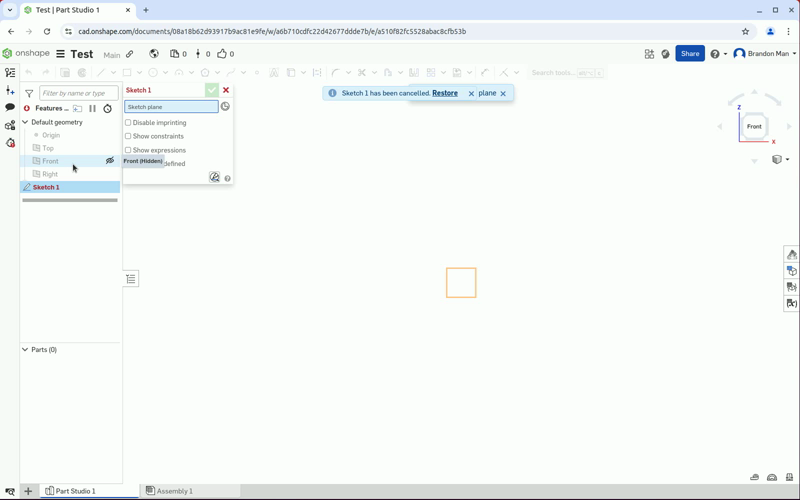
click(73, 163)
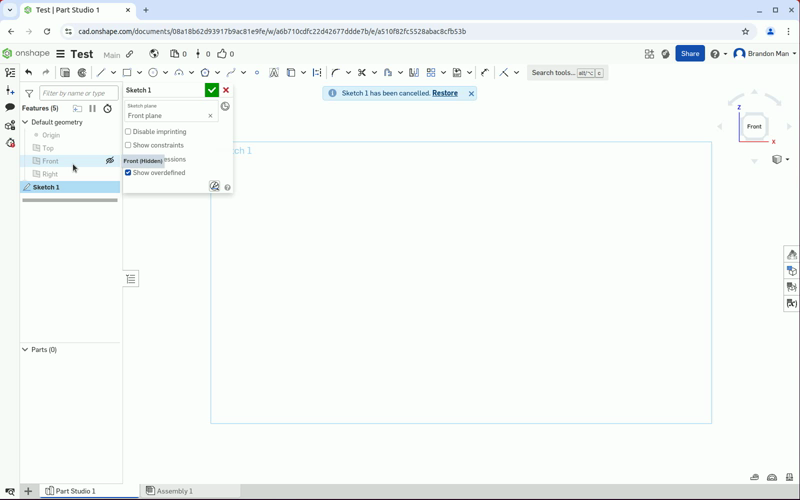
mouse_move(73, 352)
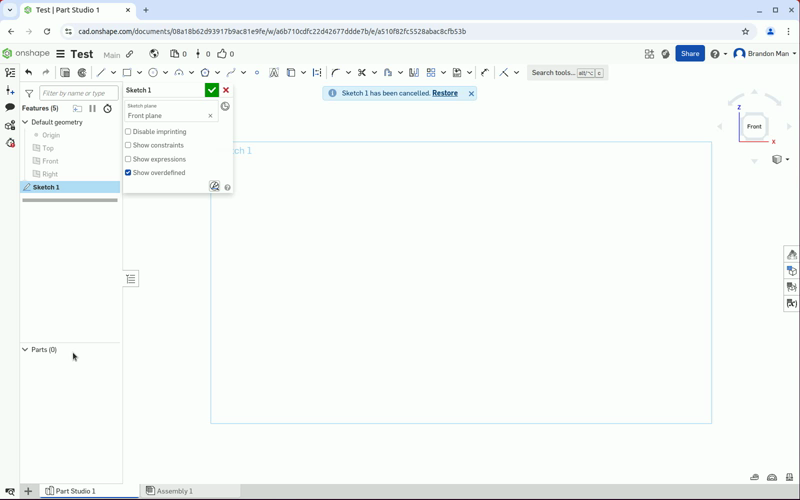
key(y)
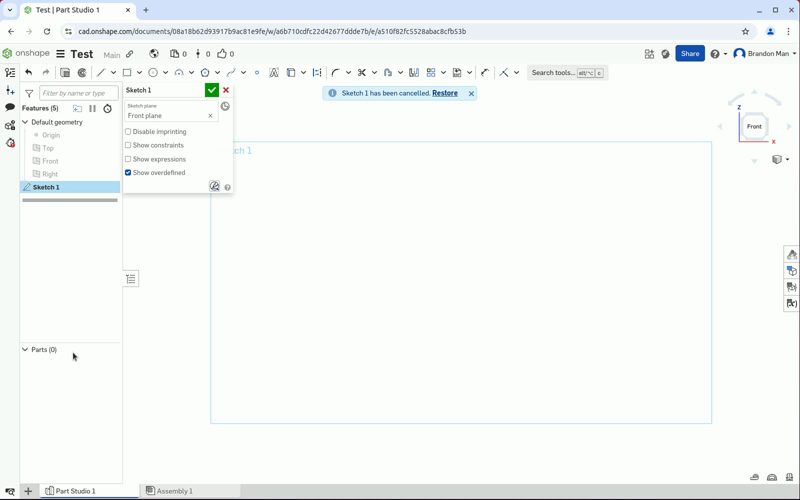
key(c)
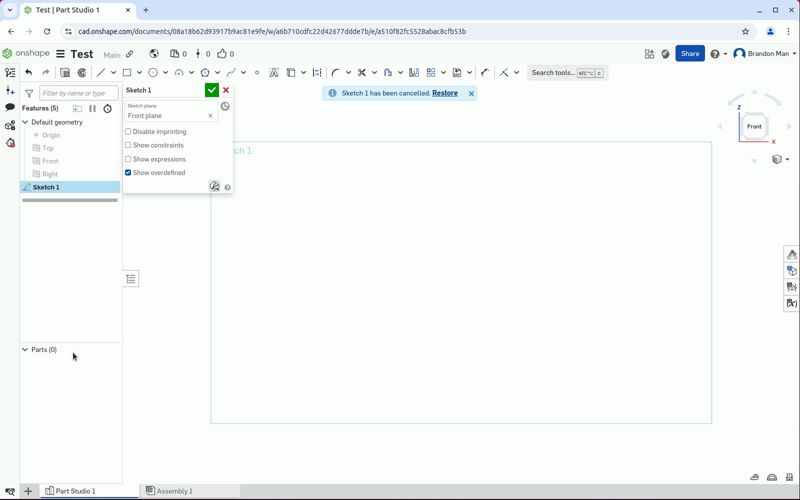
key_down(shift)
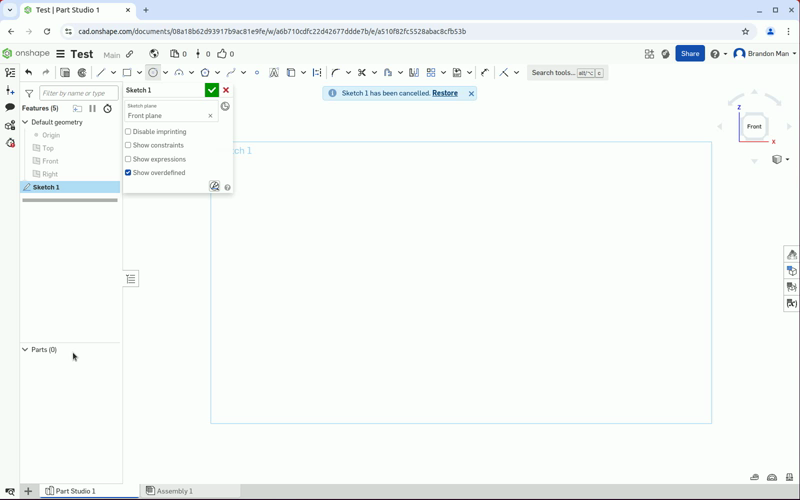
mouse_move(404, 226)
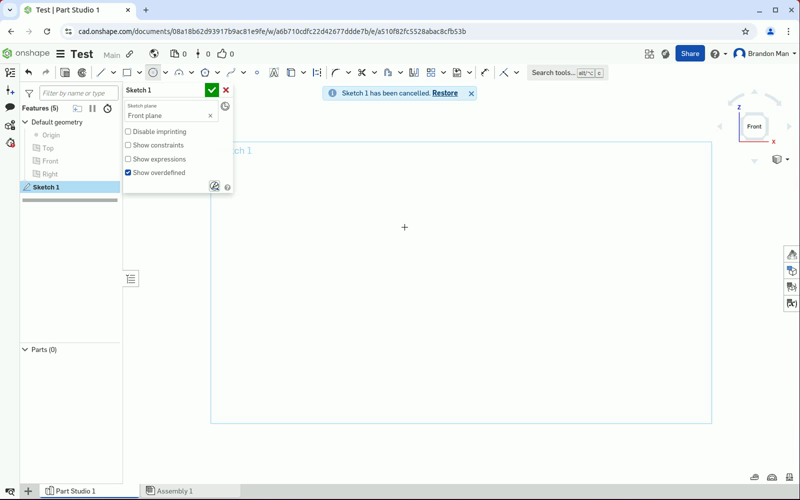
click(404, 226)
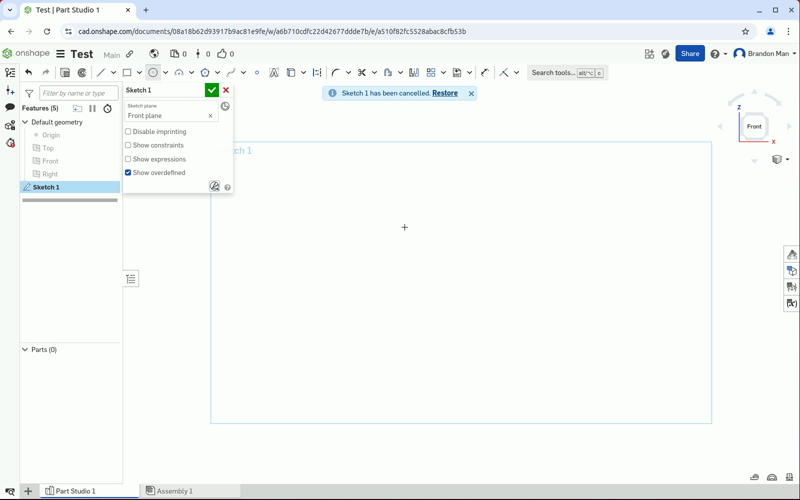
key_up(shift)
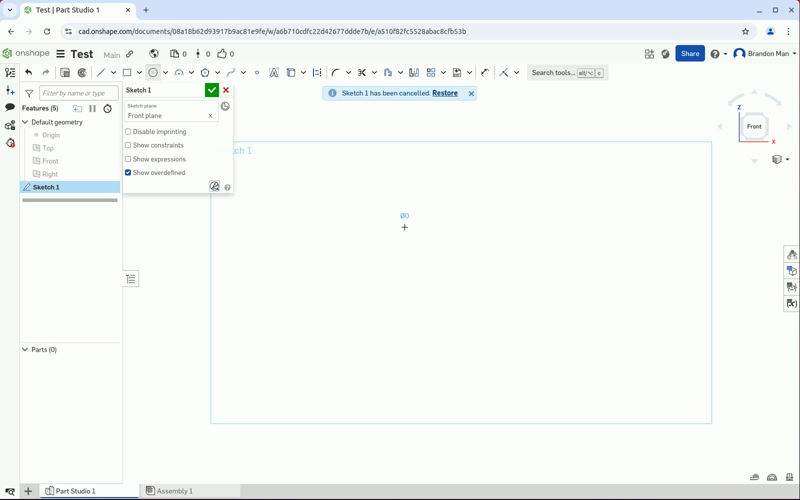
mouse_move(461, 226)
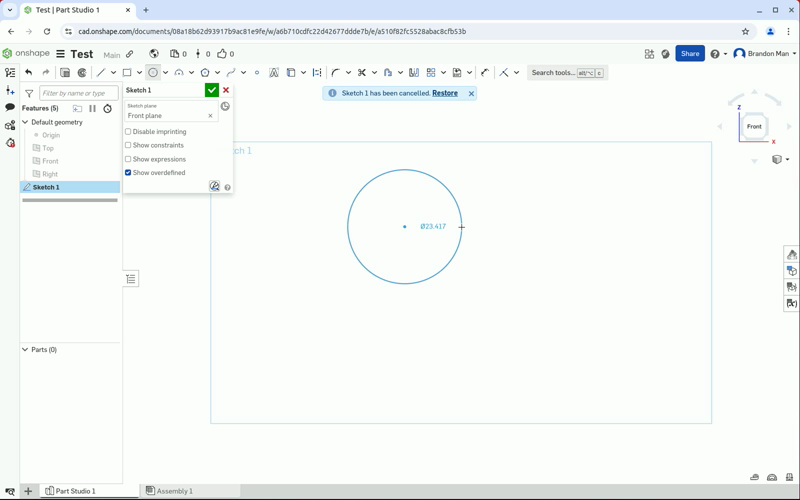
click(461, 226)
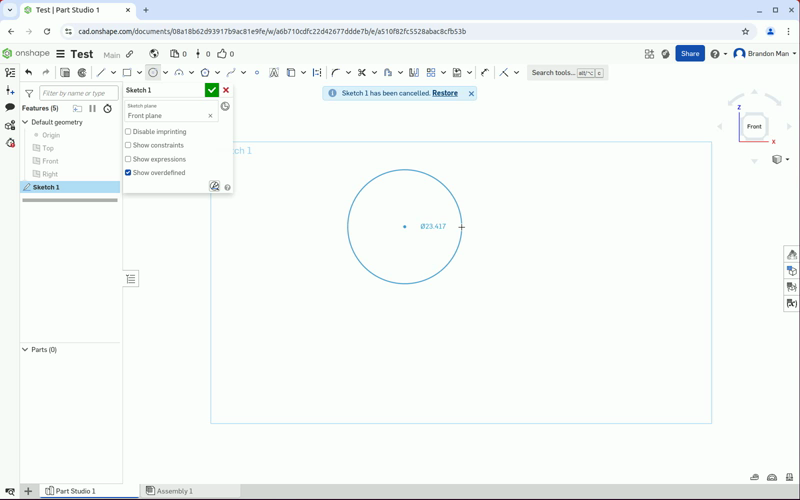
key(esc)
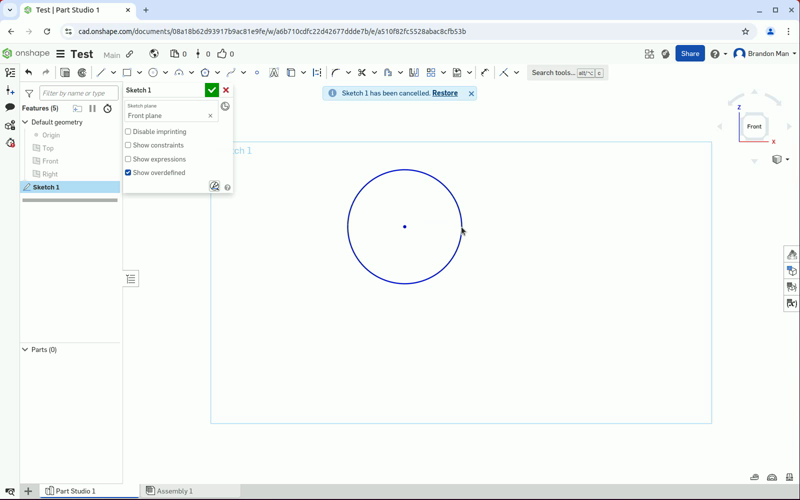
key(c)
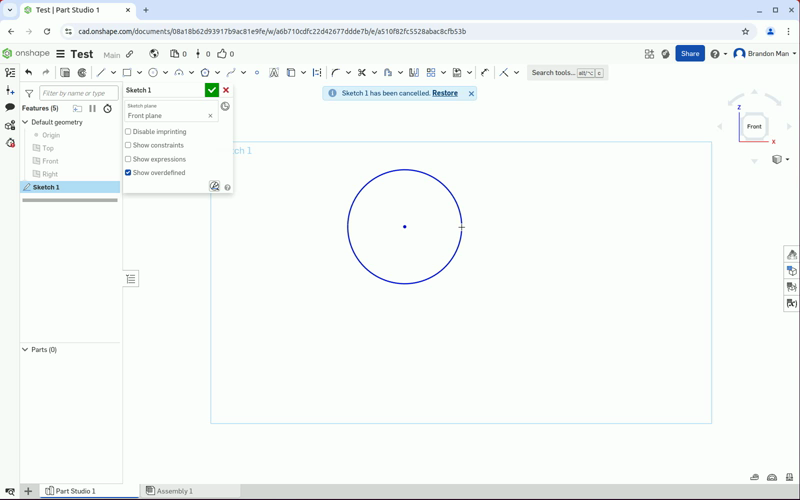
key_down(shift)
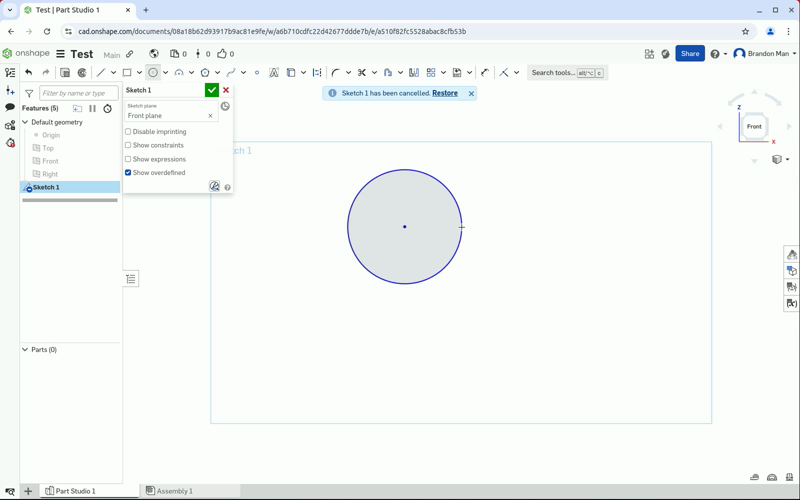
mouse_move(404, 226)
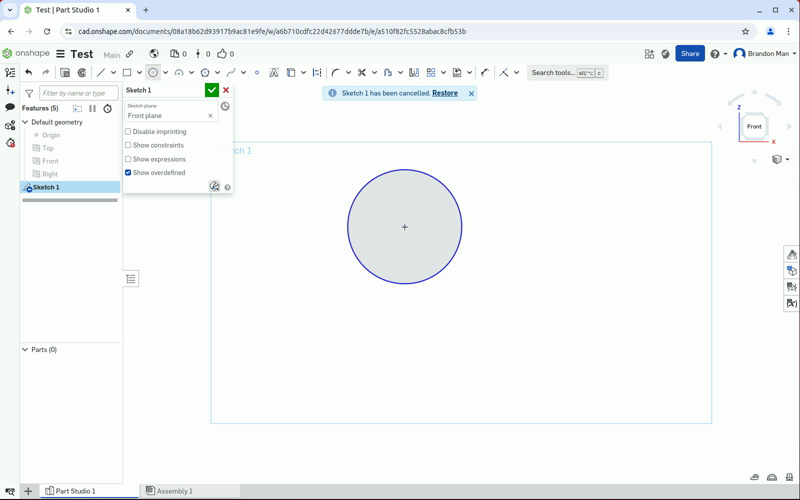
click(404, 226)
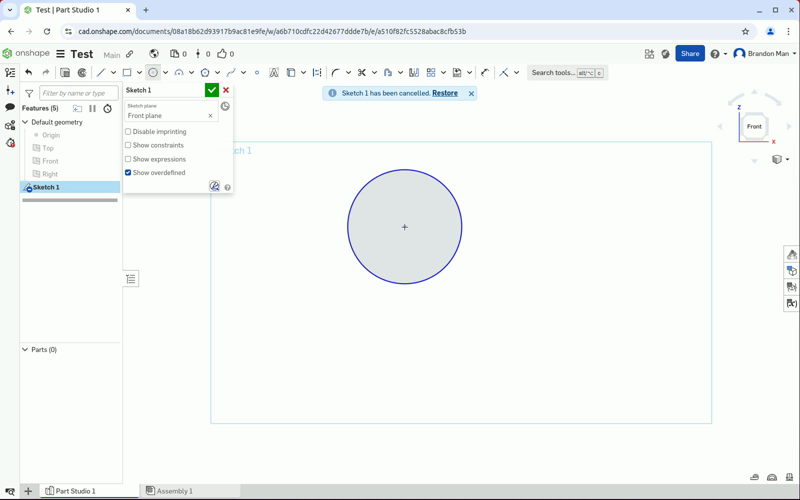
key_up(shift)
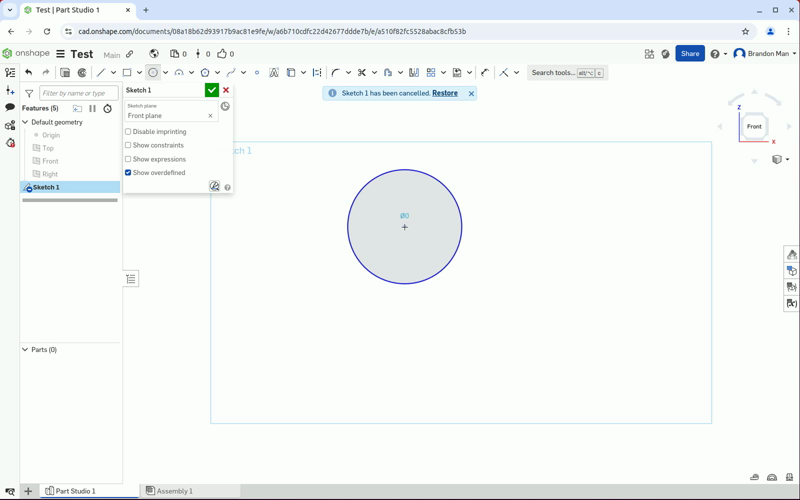
mouse_move(447, 226)
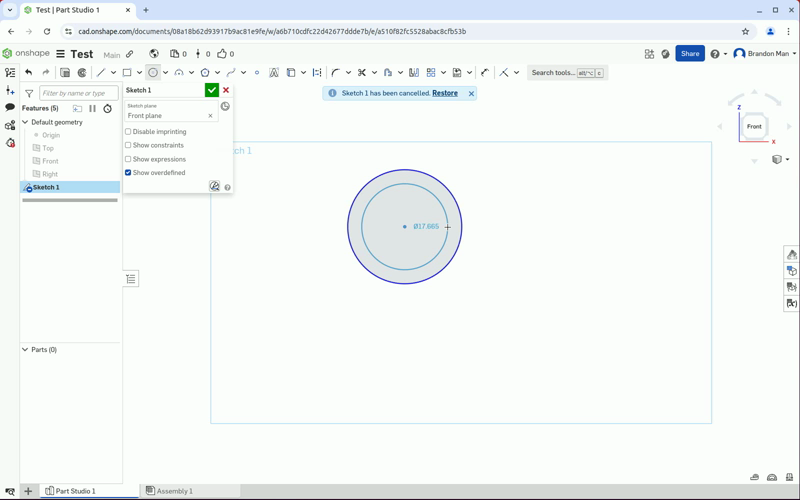
click(447, 226)
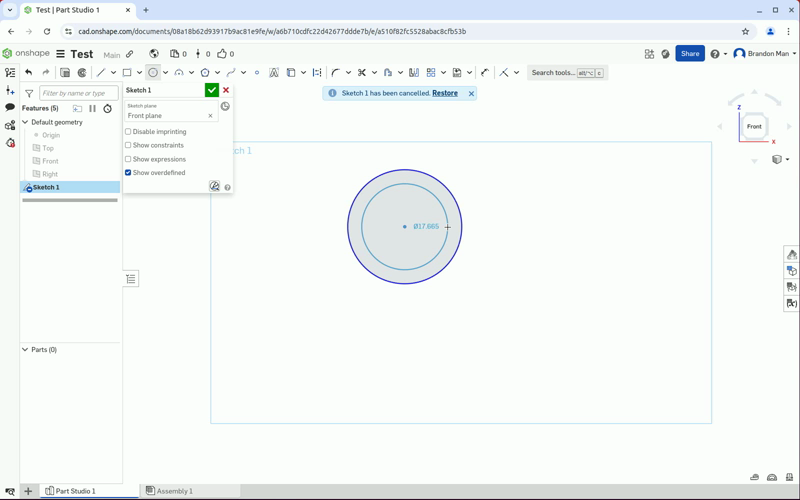
key(esc)
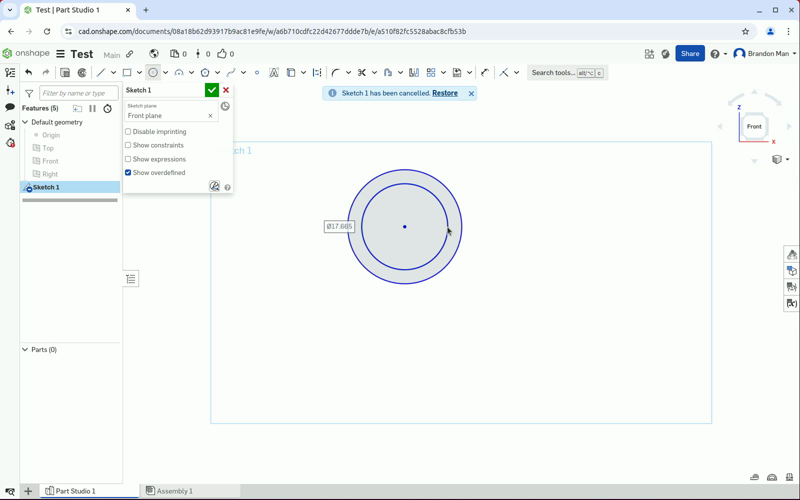
mouse_move(367, 191)
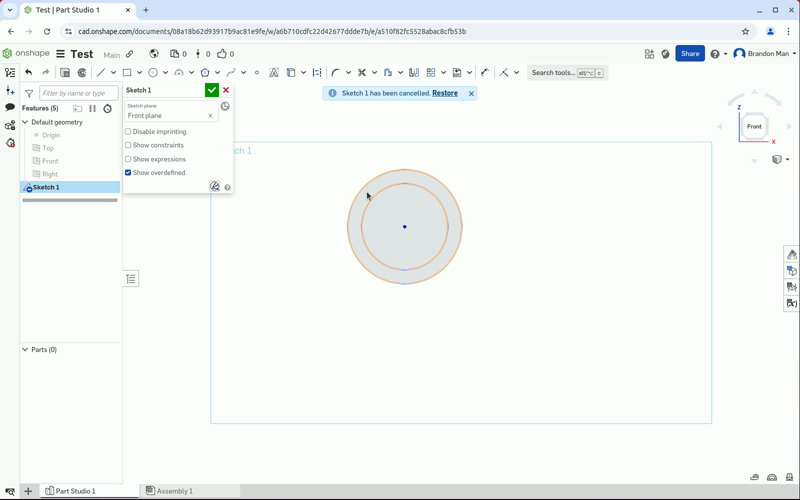
click(367, 191)
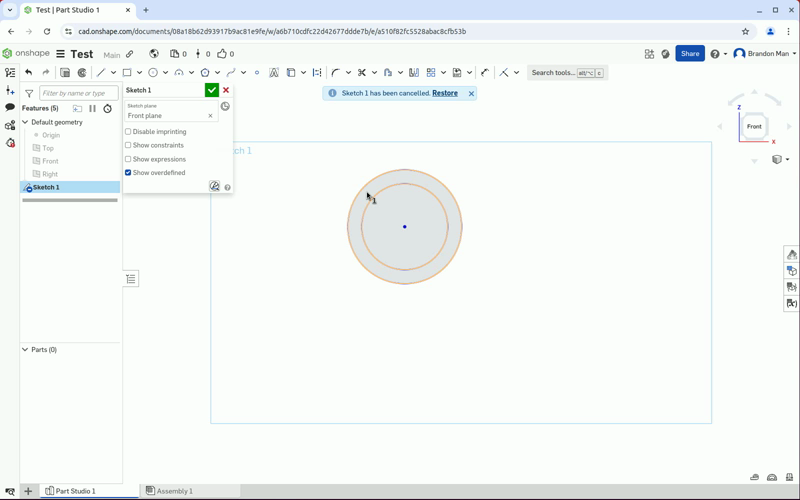
mouse_move(73, 352)
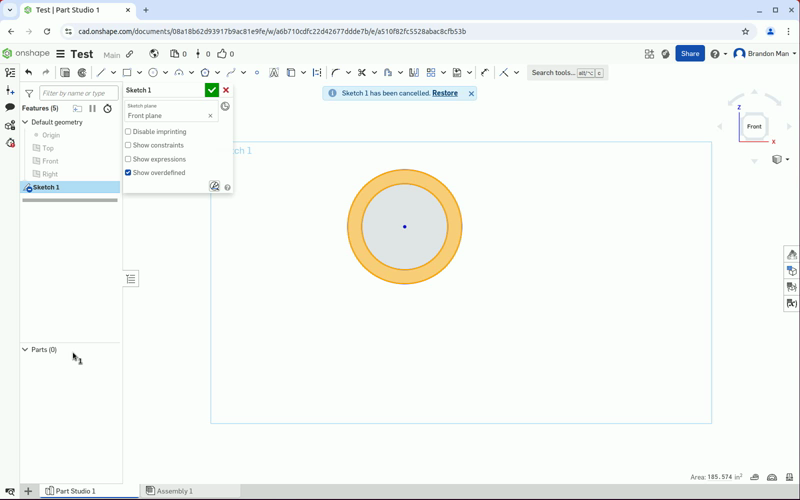
key(shift+y)
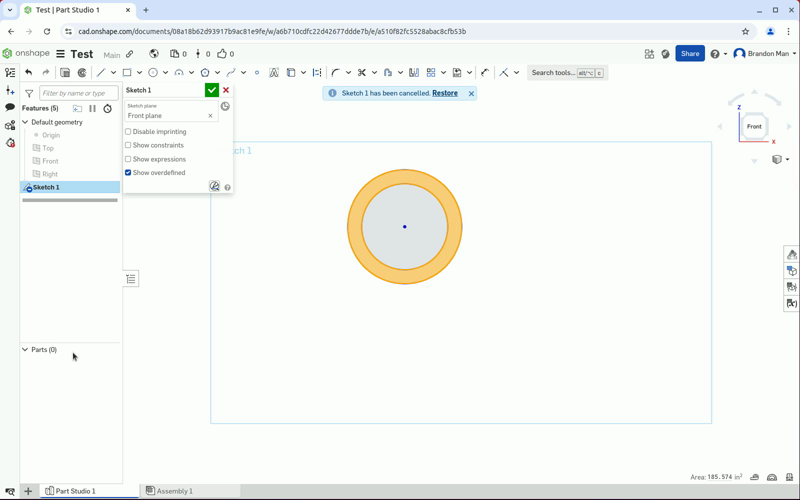
key(shift+e)
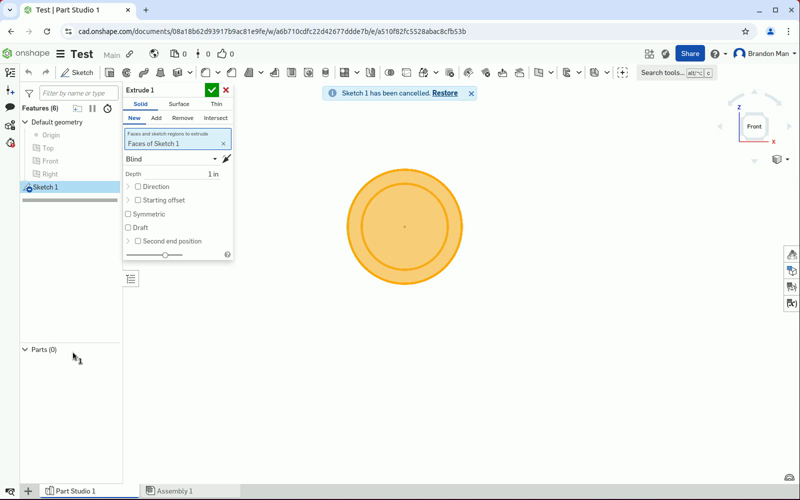
mouse_move(143, 106)
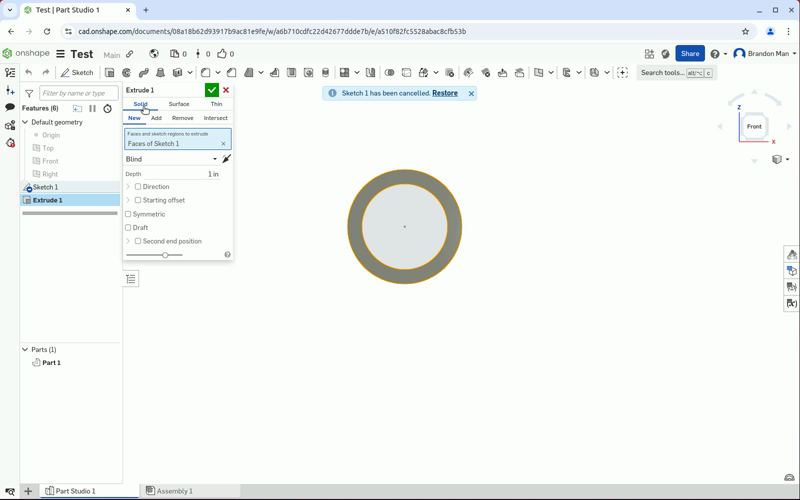
click(143, 106)
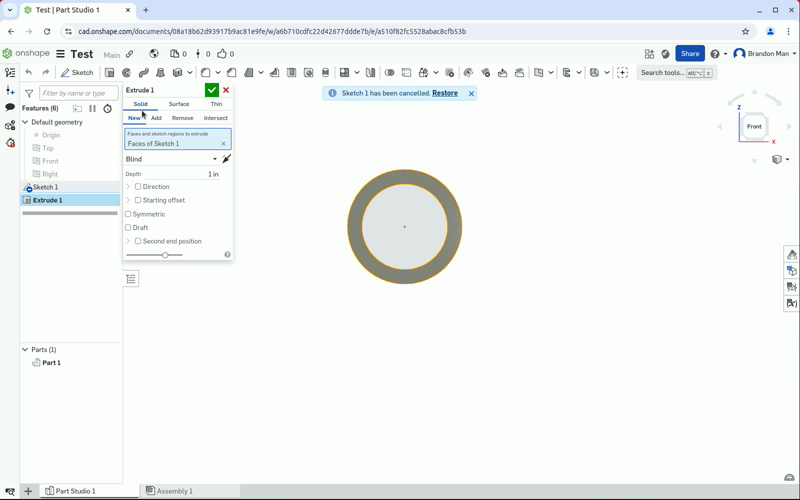
mouse_move(137, 120)
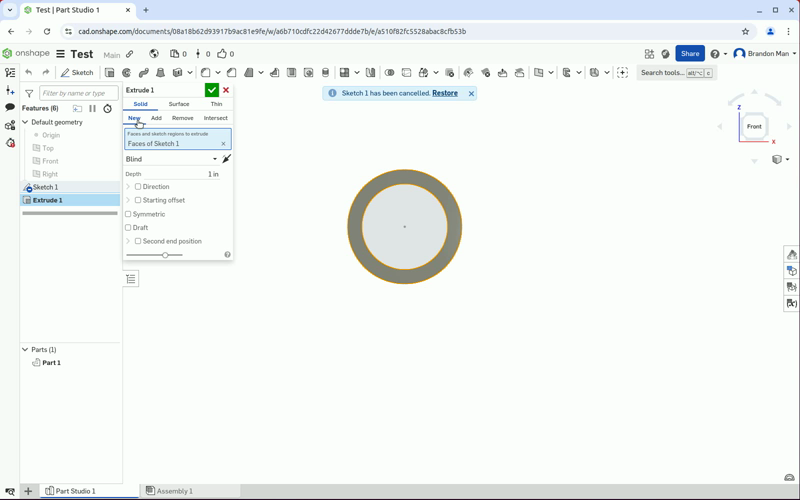
click(137, 120)
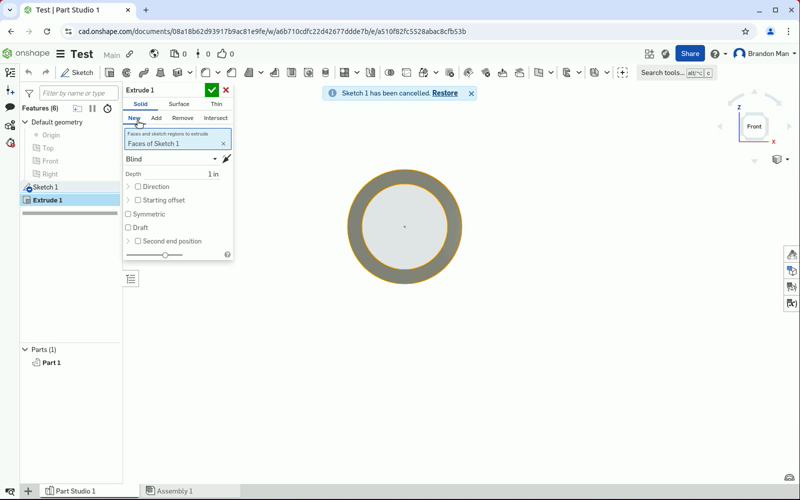
key(tab, 4)
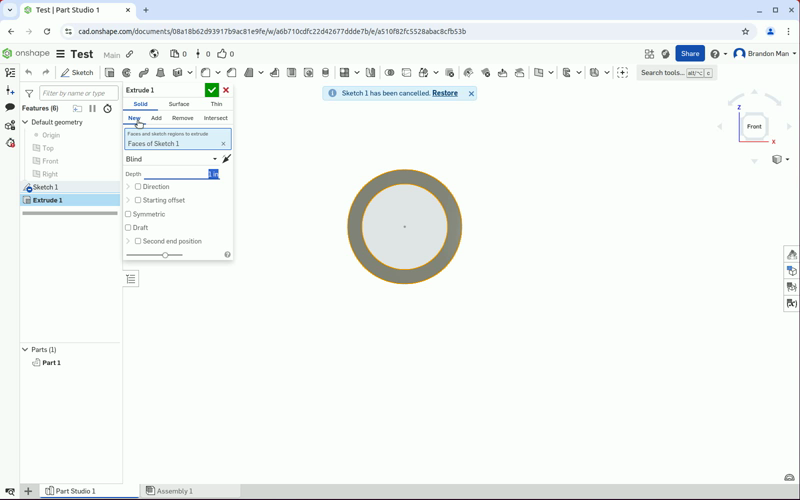
text(-5.778)
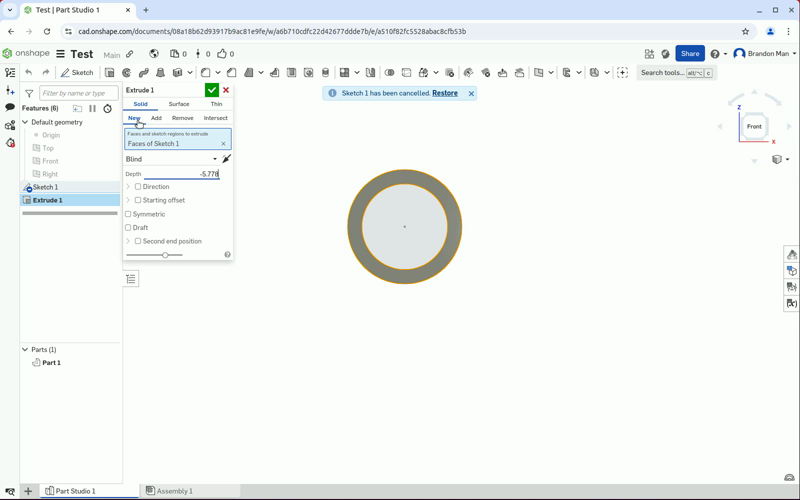
key(tab, 3)
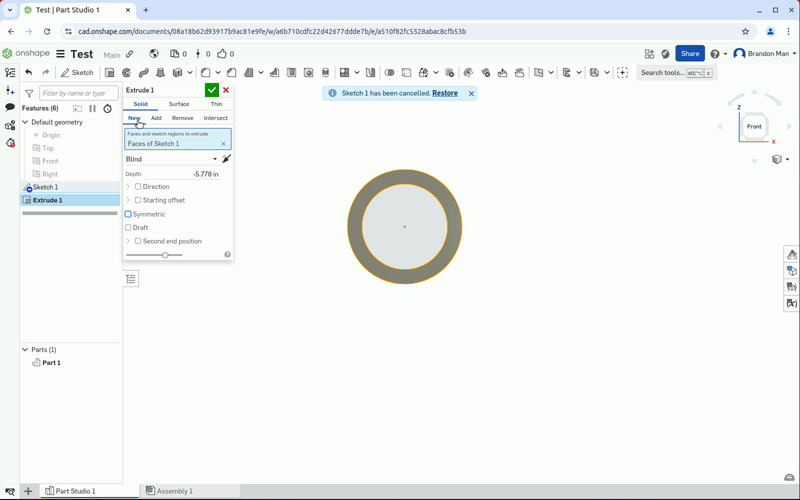
key(space)
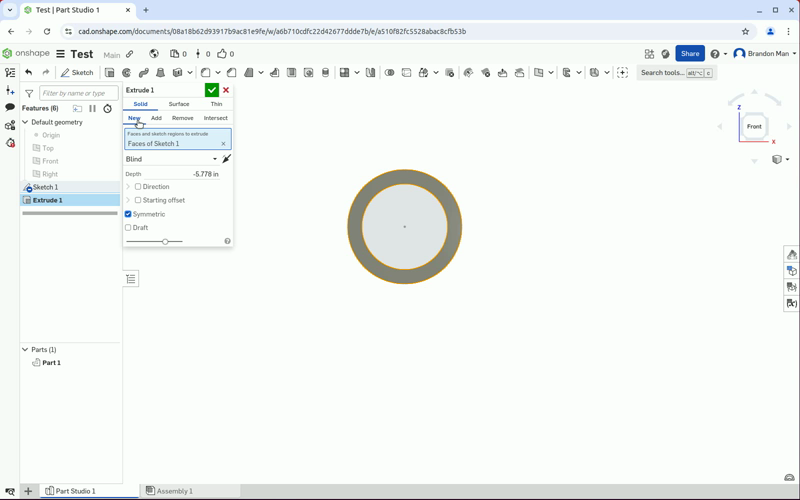
key(enter)
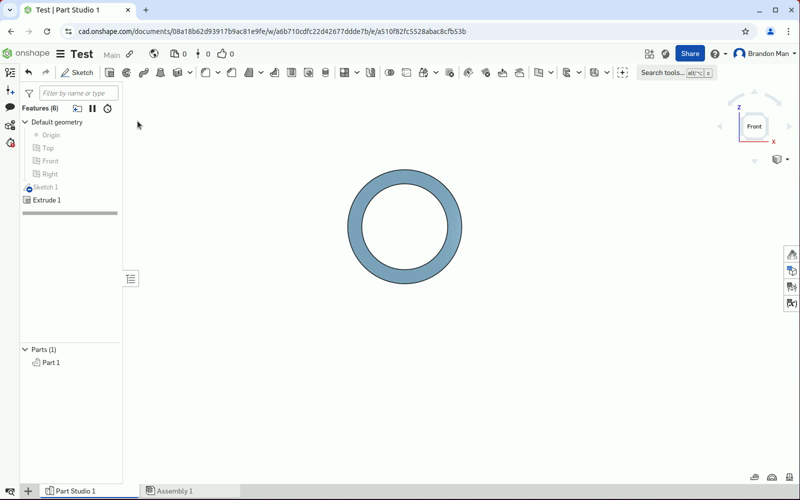
key(shift+h)
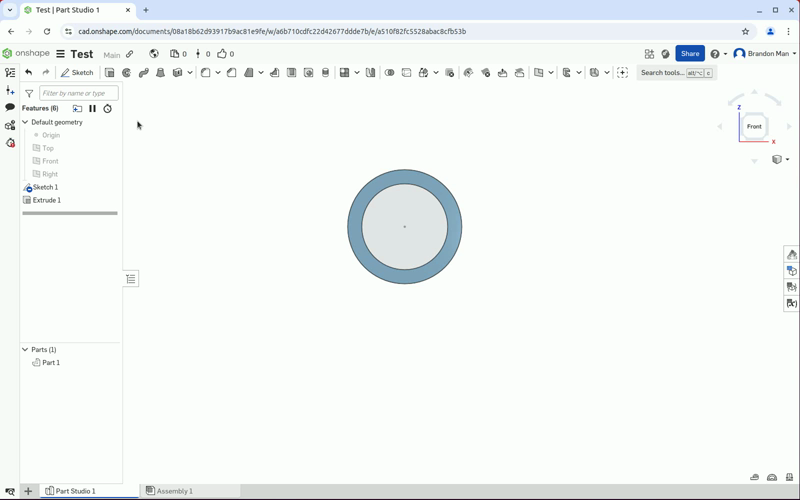
key(shift+h)
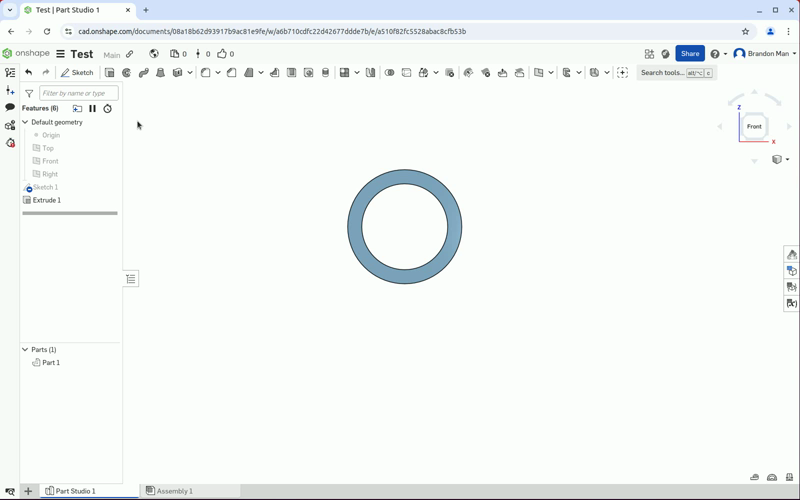
mouse_move(73, 189)
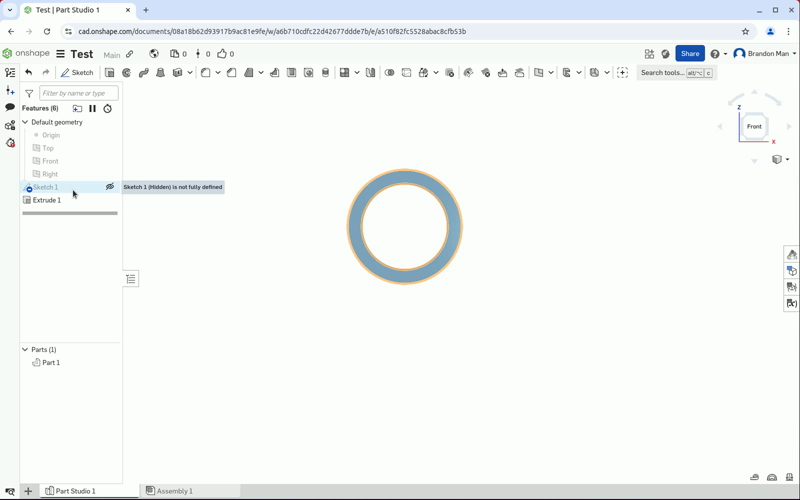
click(73, 189)
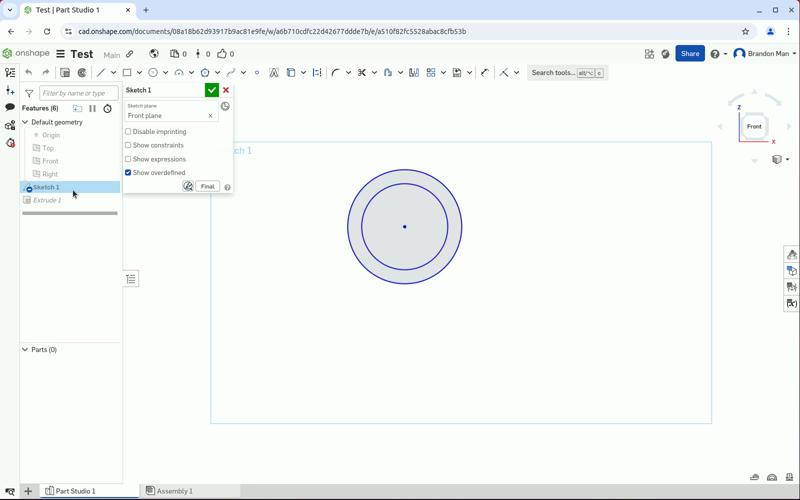
mouse_move(229, 92)
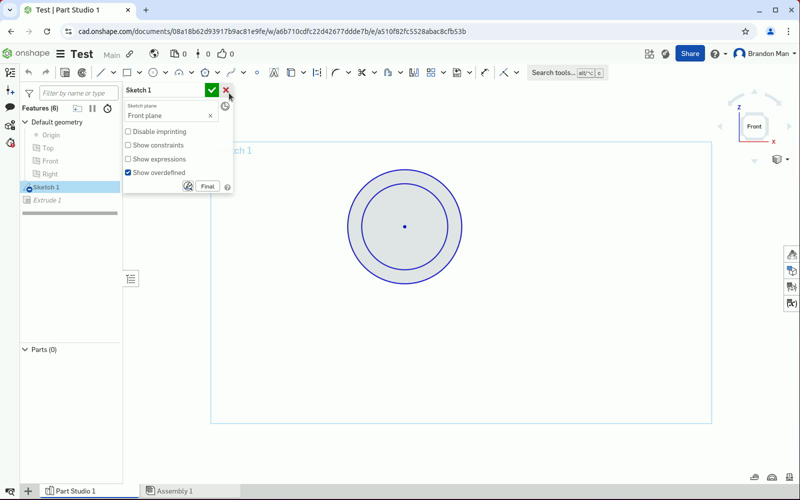
click(229, 92)
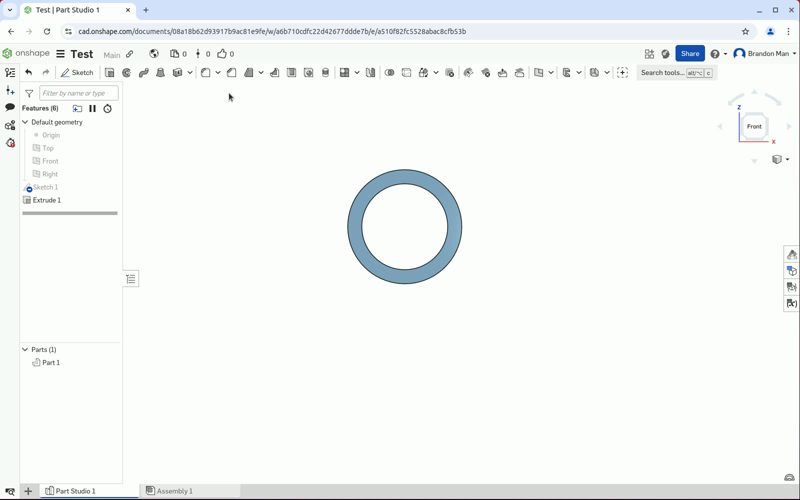
mouse_move(541, 75)
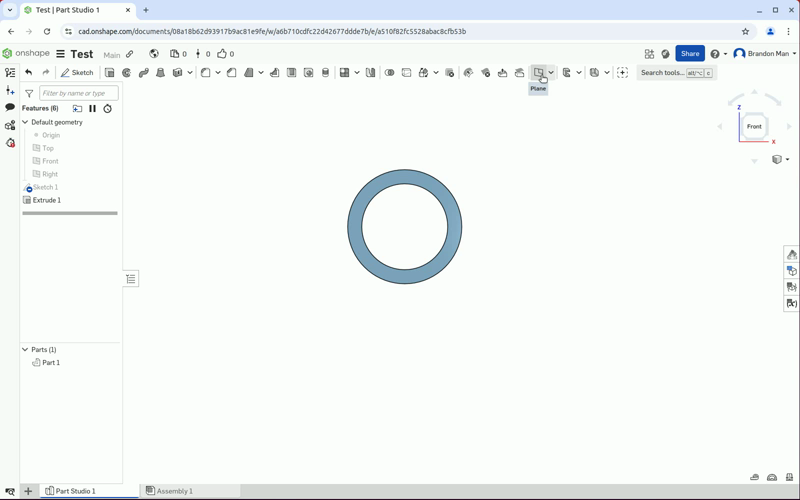
click(541, 75)
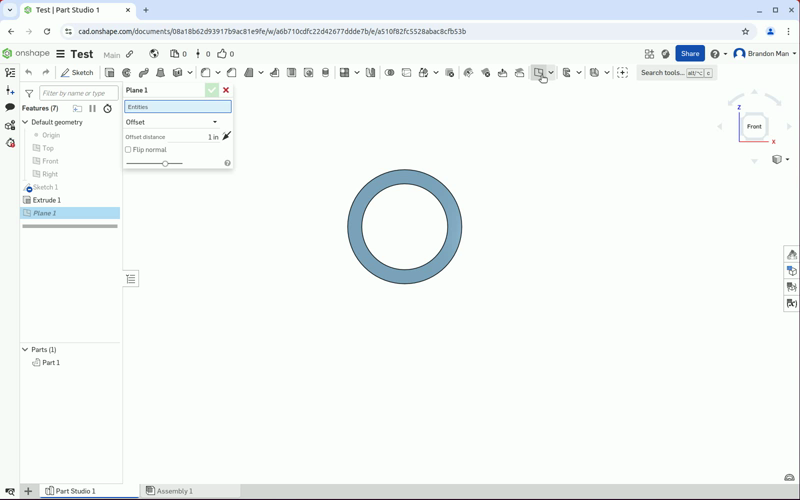
mouse_move(73, 163)
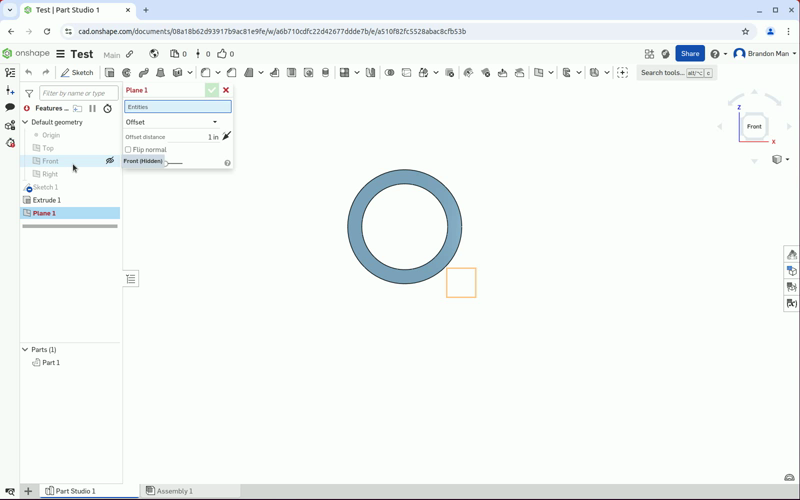
click(73, 163)
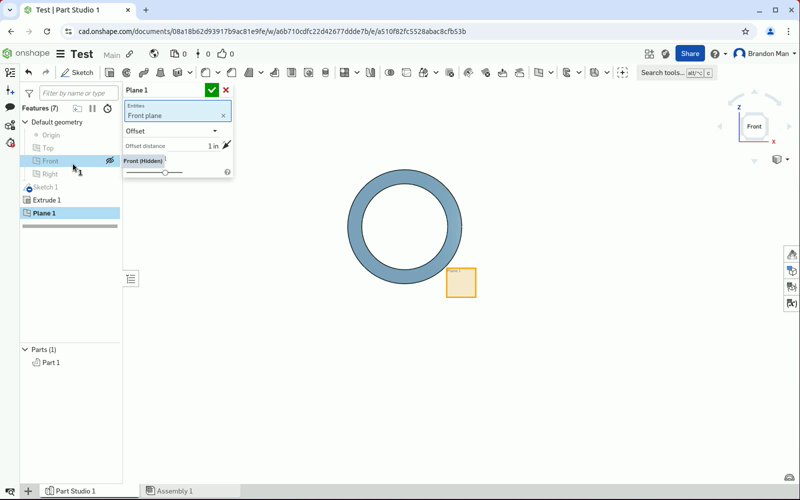
key(tab, 2)
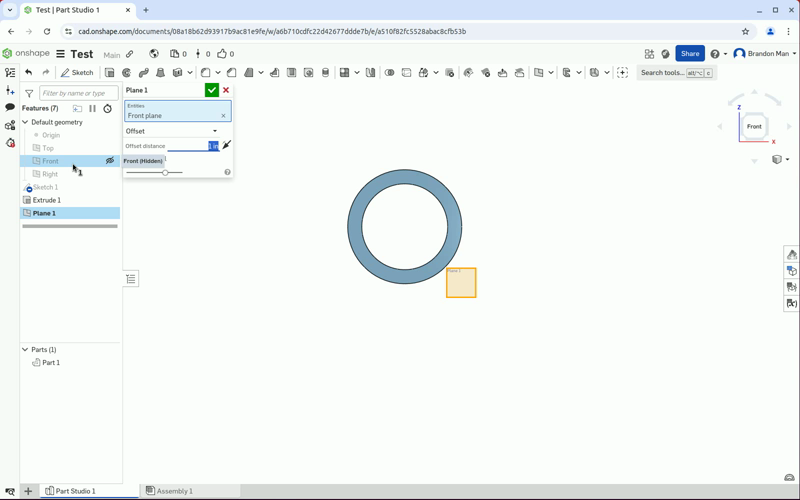
text(2.896)
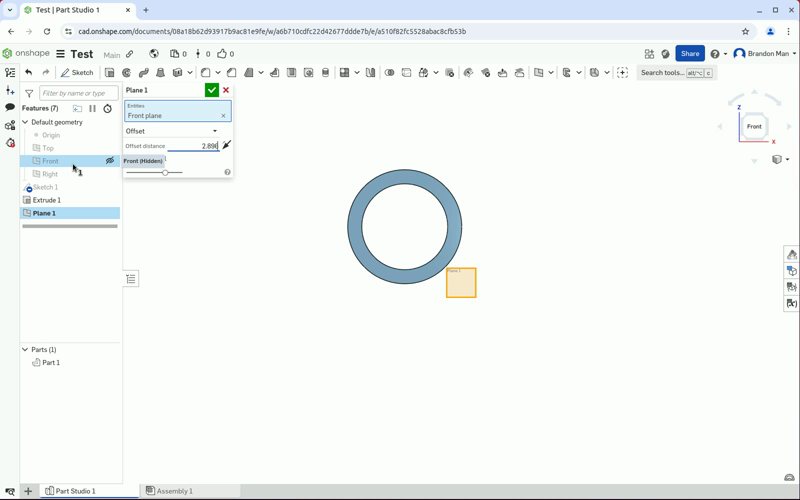
key(enter, 2)
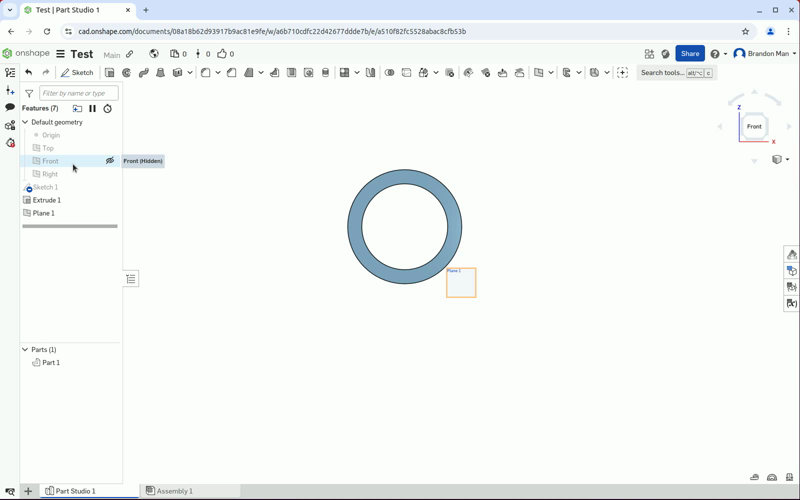
key(shift+s)
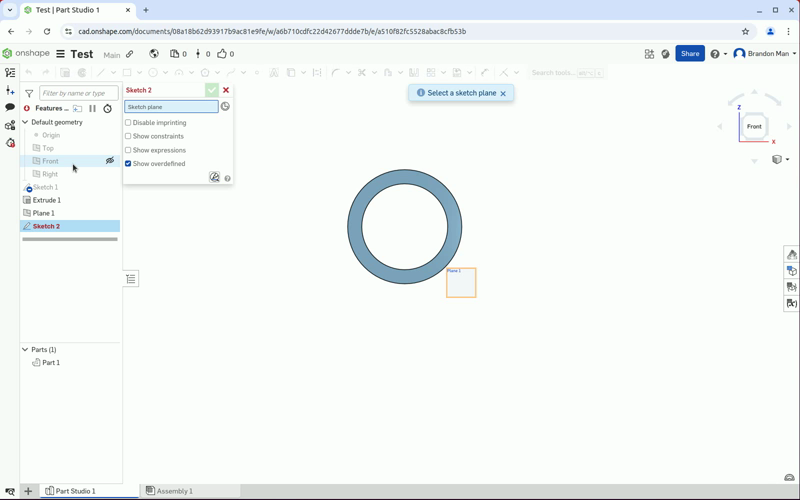
mouse_move(73, 215)
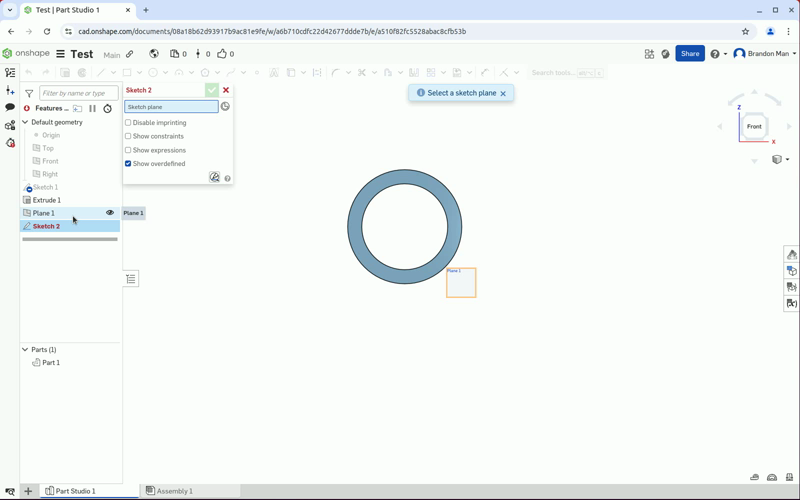
click(73, 215)
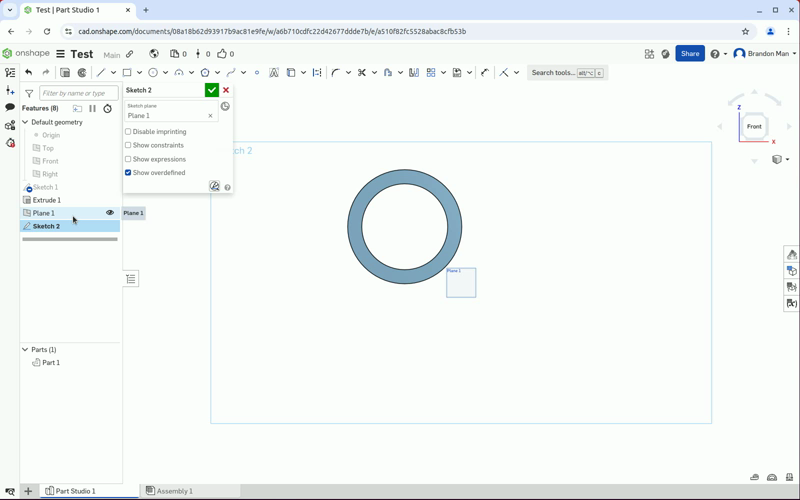
mouse_move(73, 352)
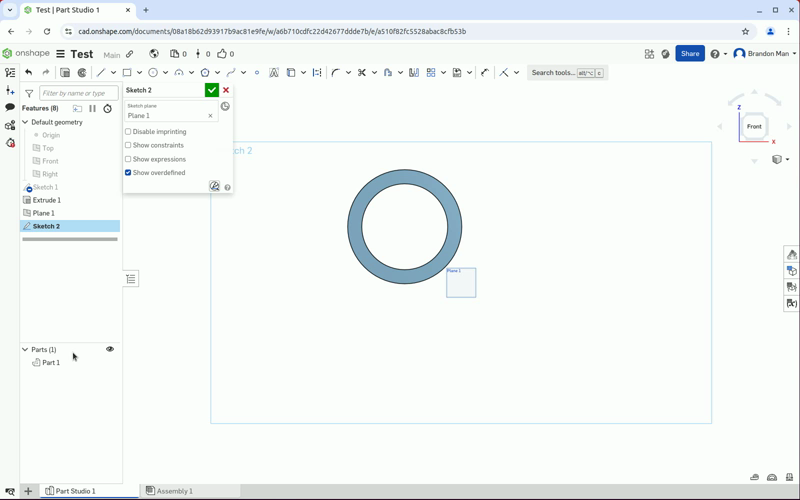
key(y)
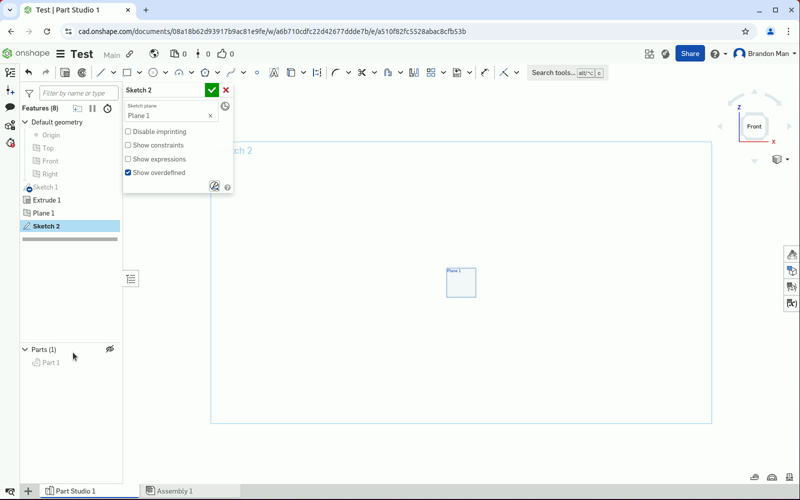
key(c)
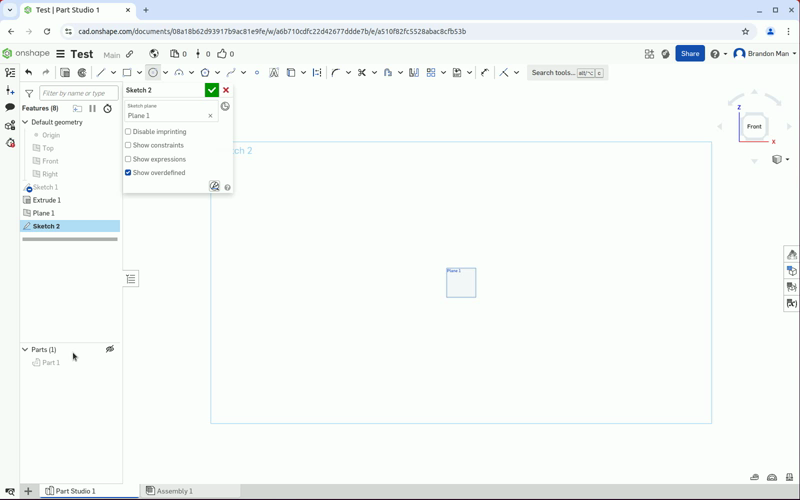
key_down(shift)
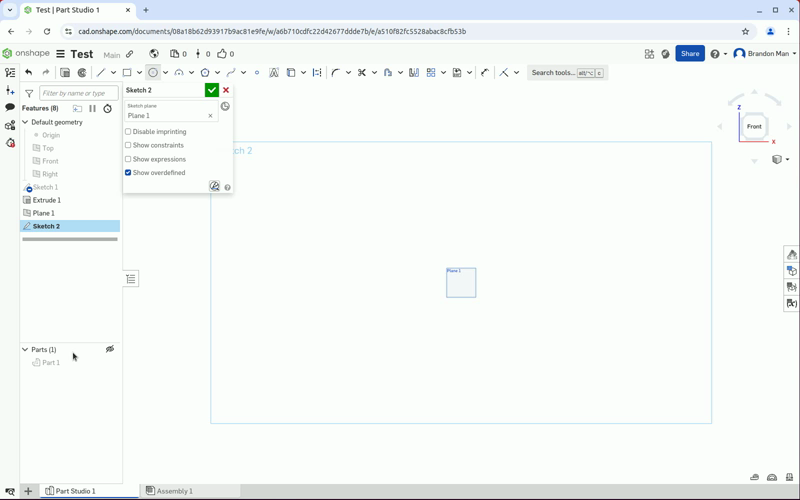
mouse_move(454, 226)
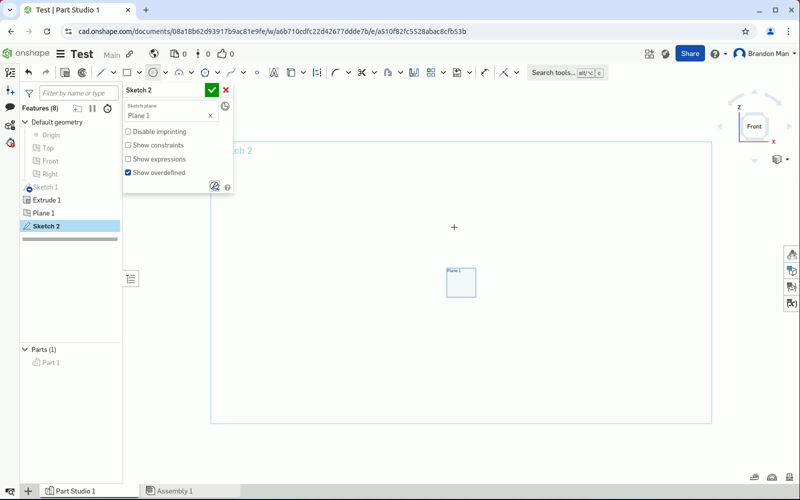
click(454, 226)
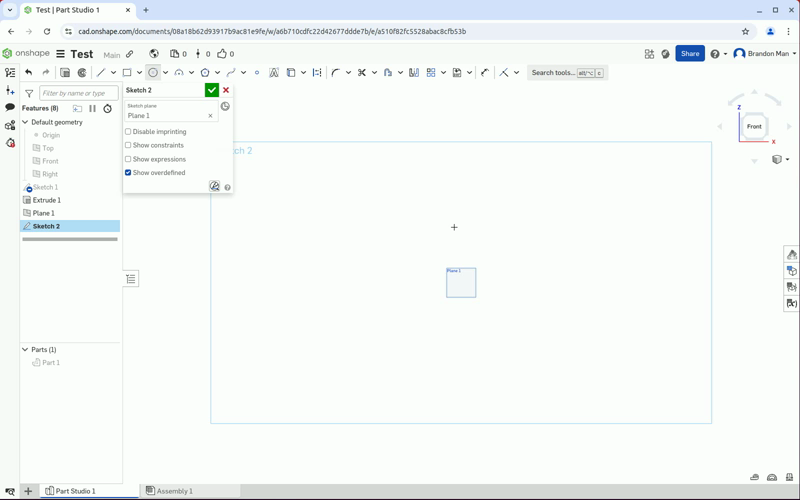
key_up(shift)
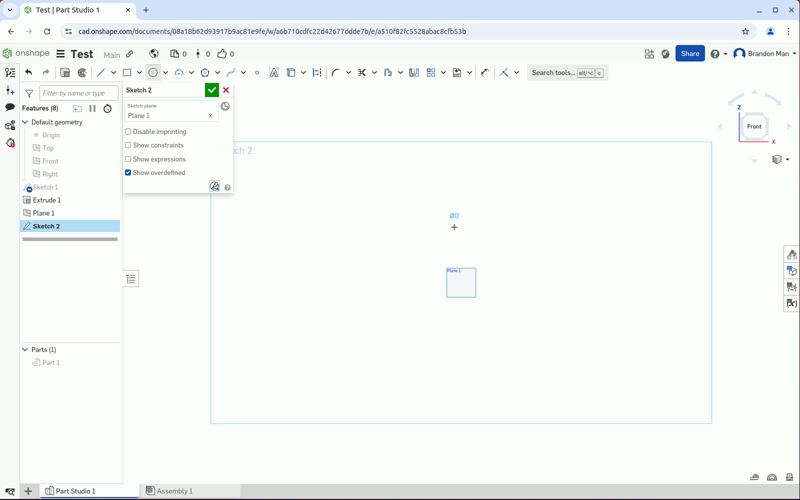
mouse_move(461, 226)
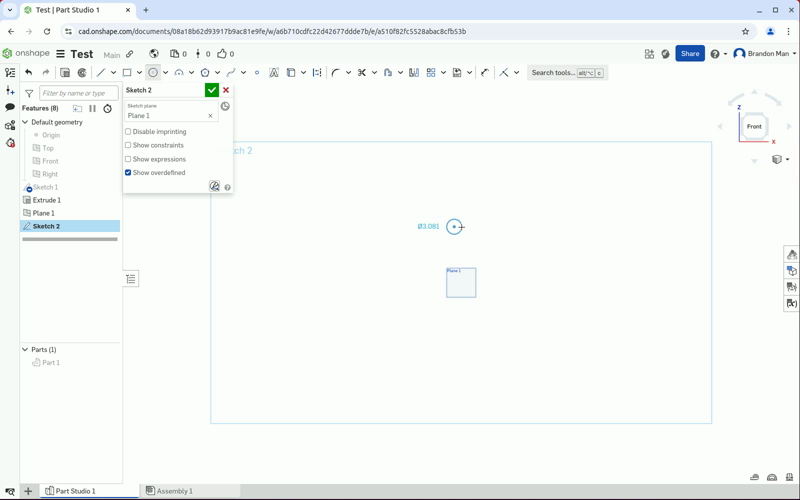
click(461, 226)
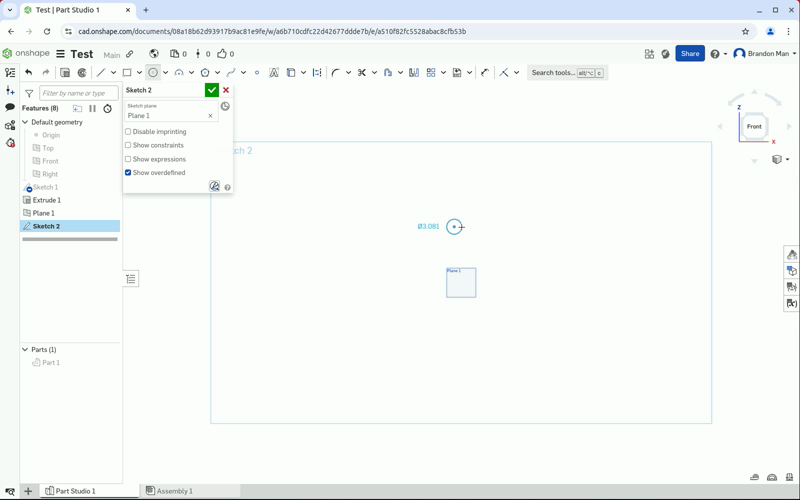
key(esc)
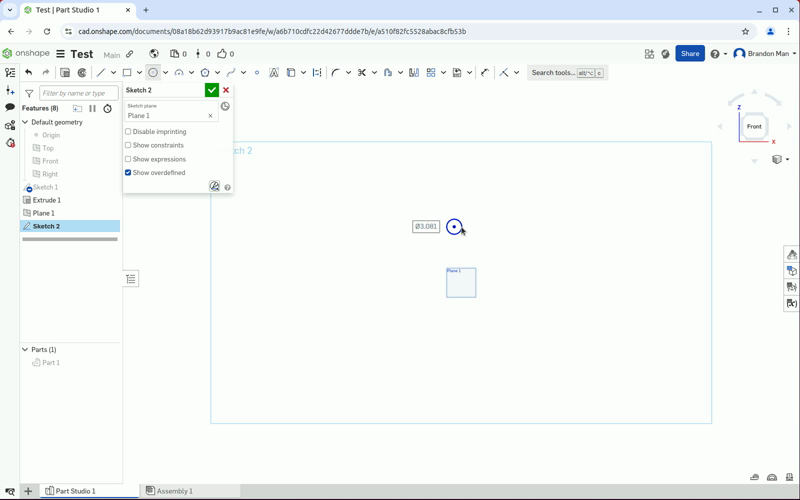
mouse_move(461, 229)
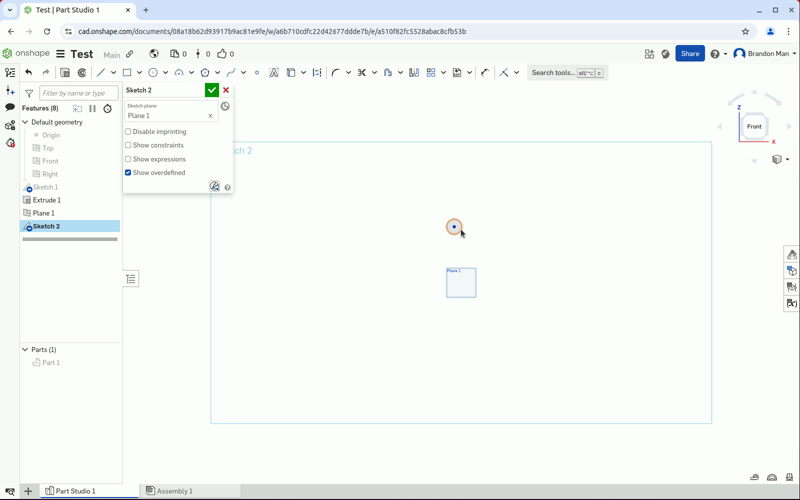
scroll(6)
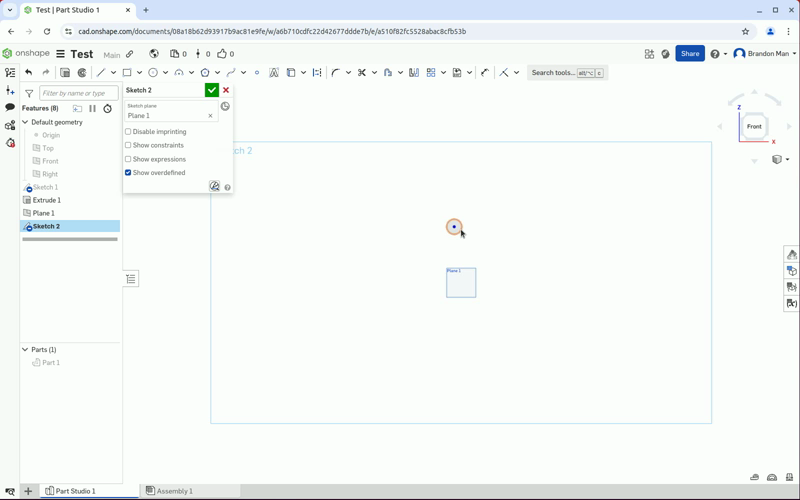
scroll(6)
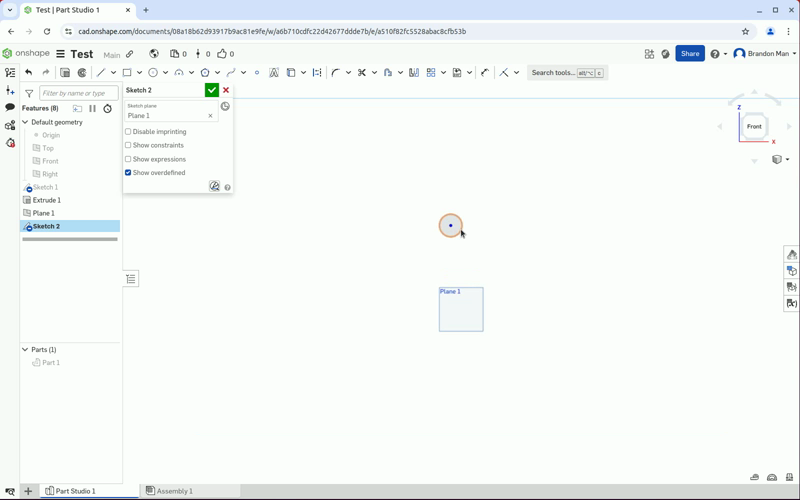
scroll(6)
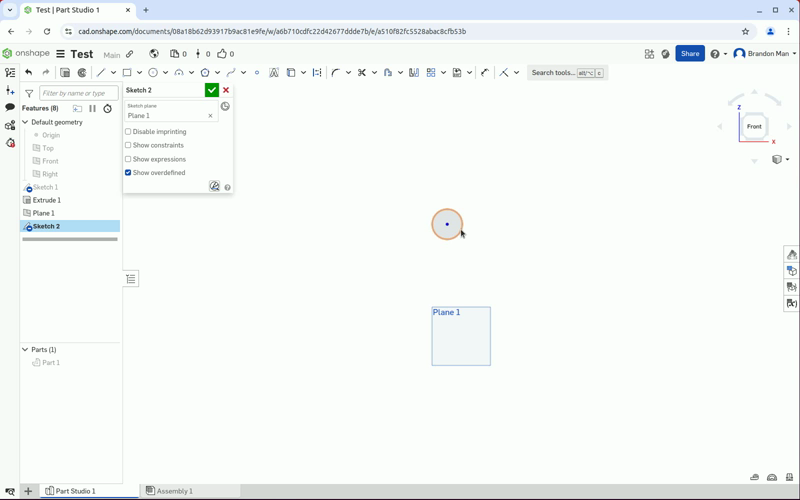
scroll(6)
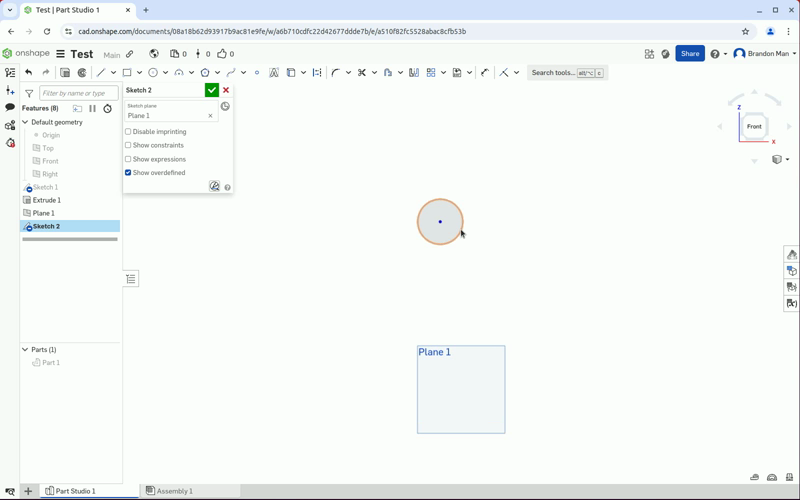
scroll(6)
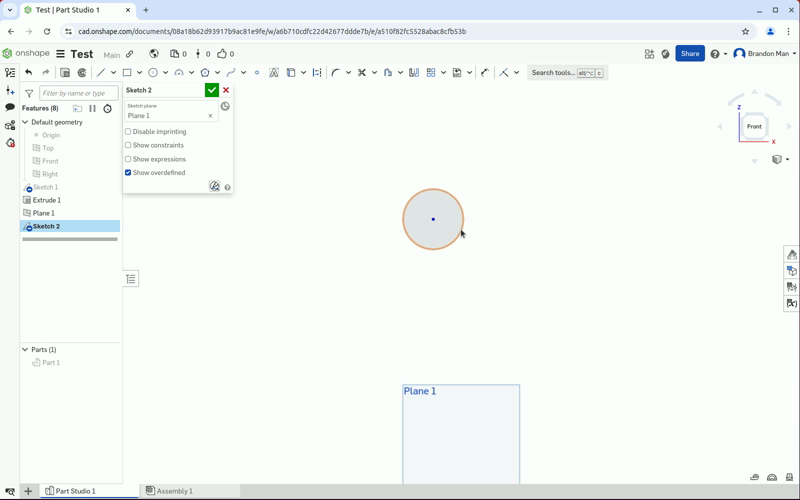
scroll(6)
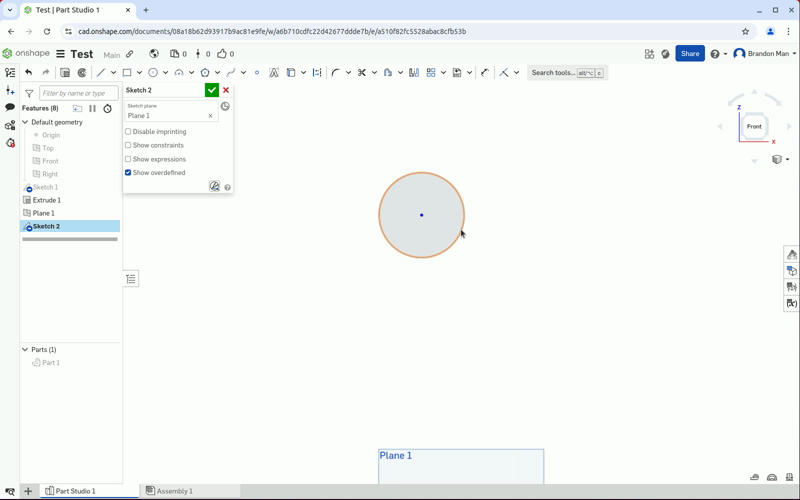
scroll(6)
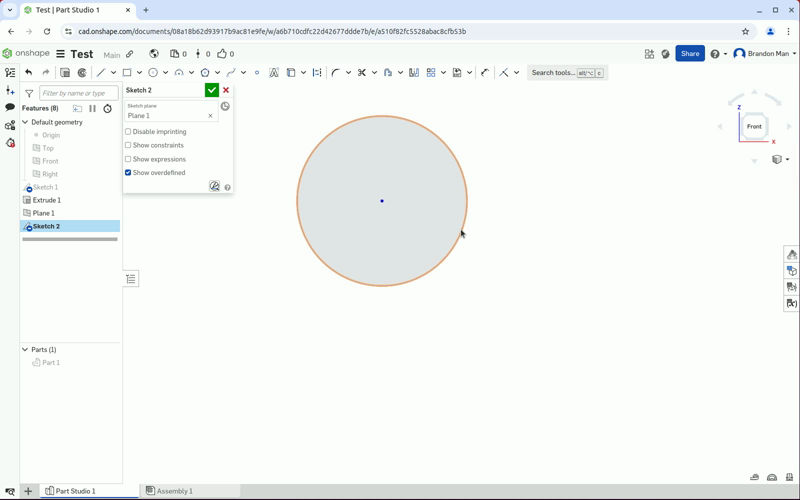
click(461, 229)
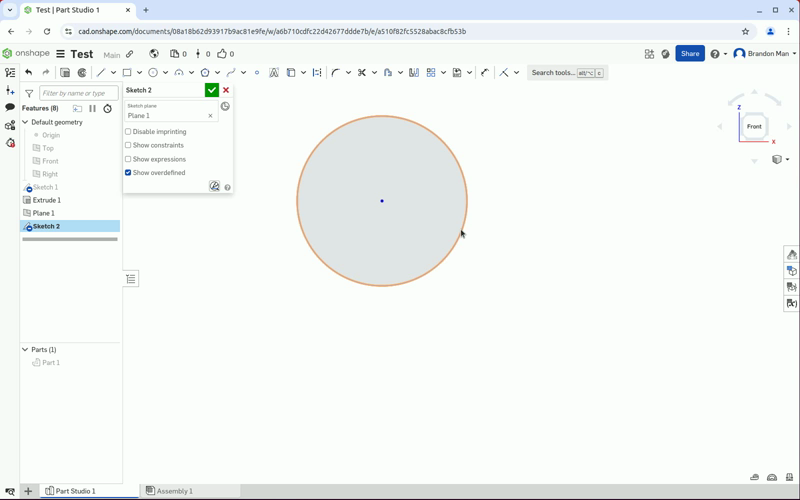
scroll(-6)
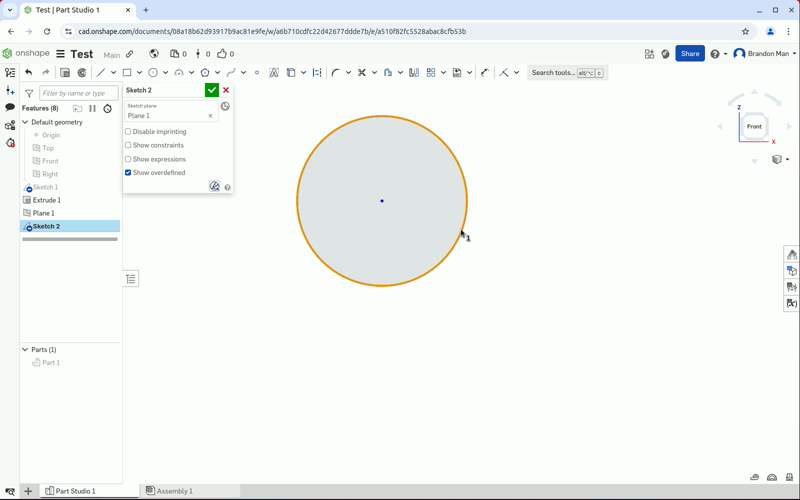
scroll(-6)
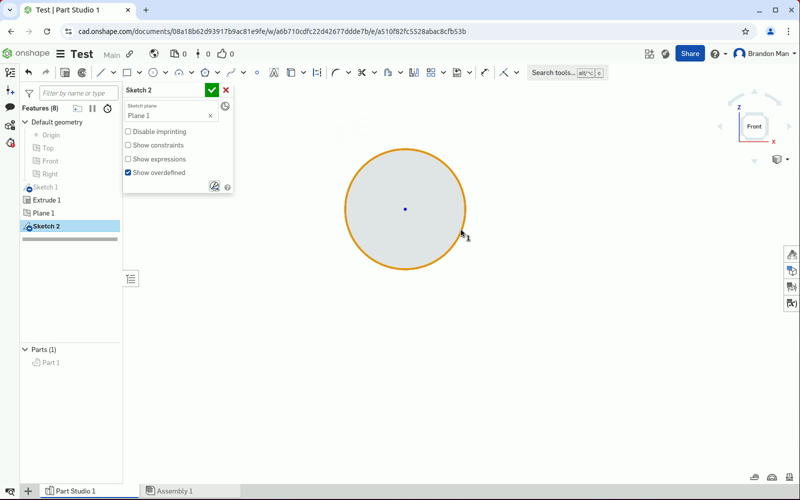
scroll(-6)
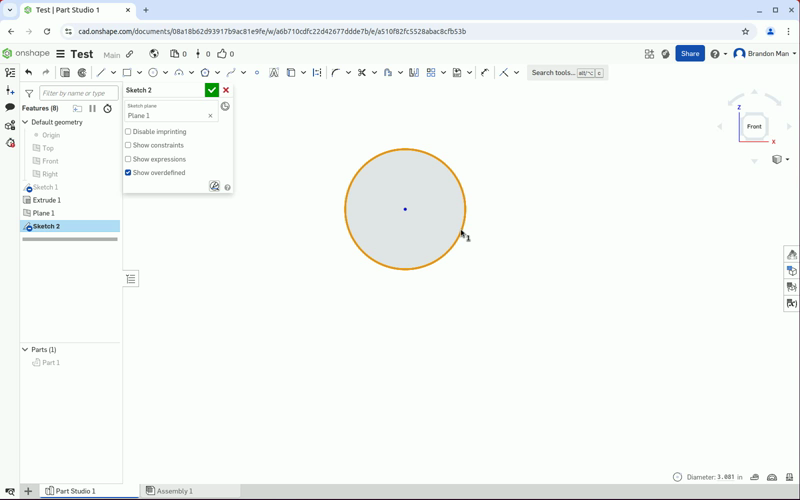
scroll(-6)
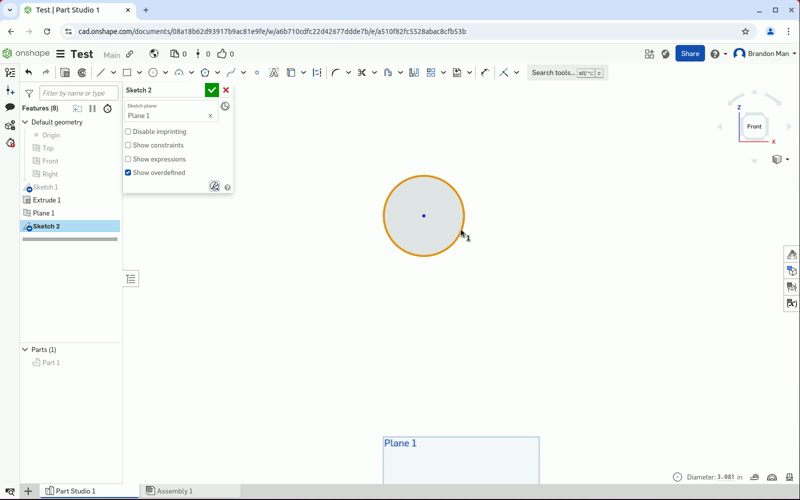
scroll(-6)
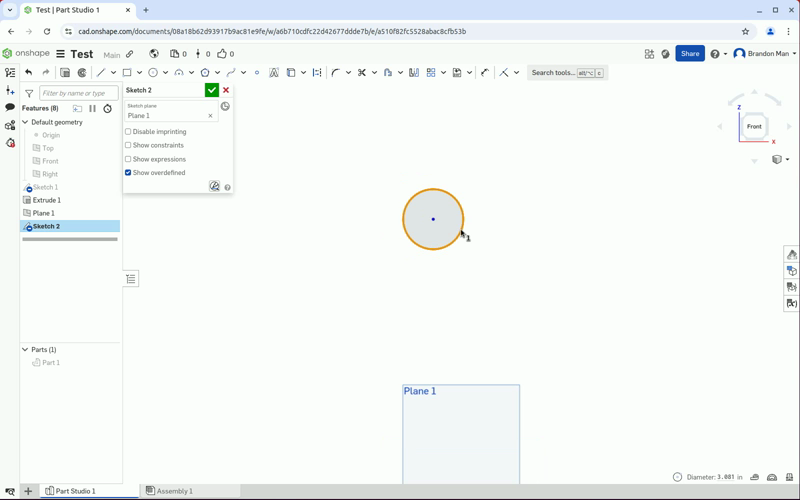
scroll(-6)
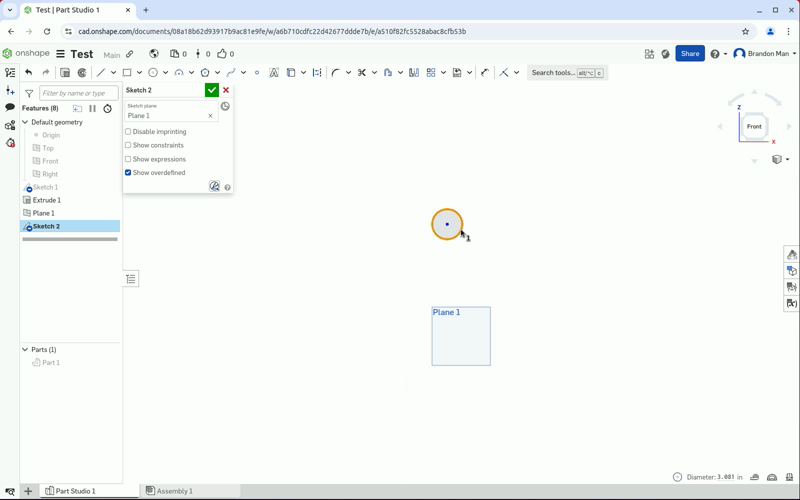
scroll(-6)
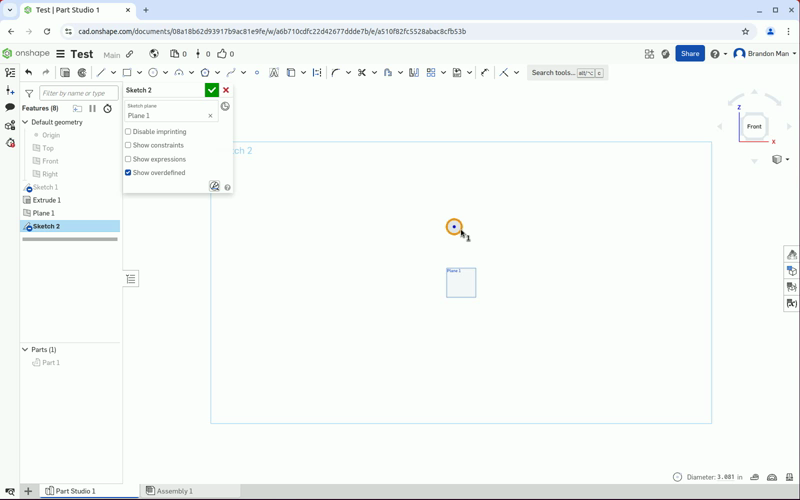
mouse_move(73, 352)
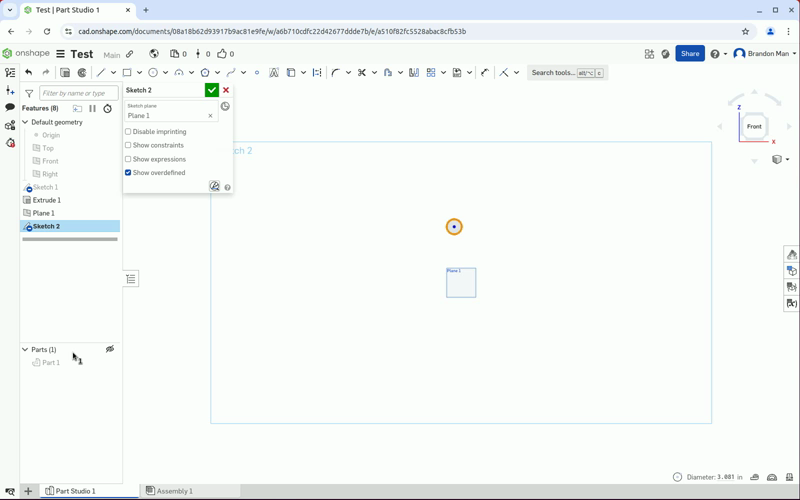
key(shift+y)
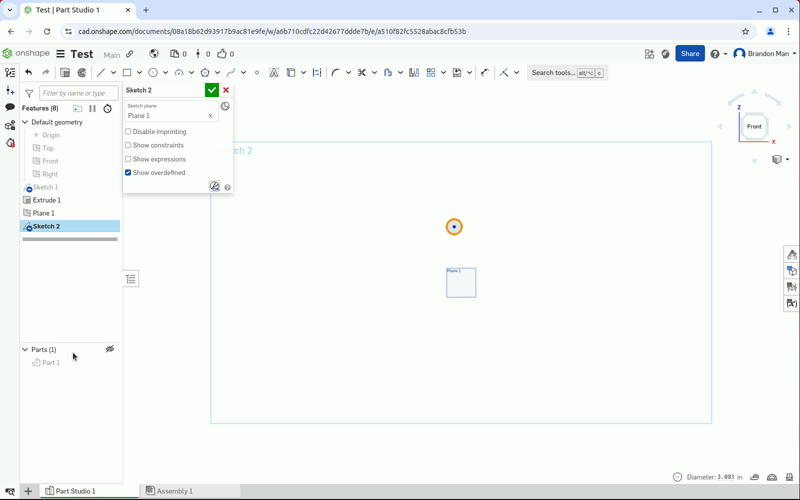
key(shift+e)
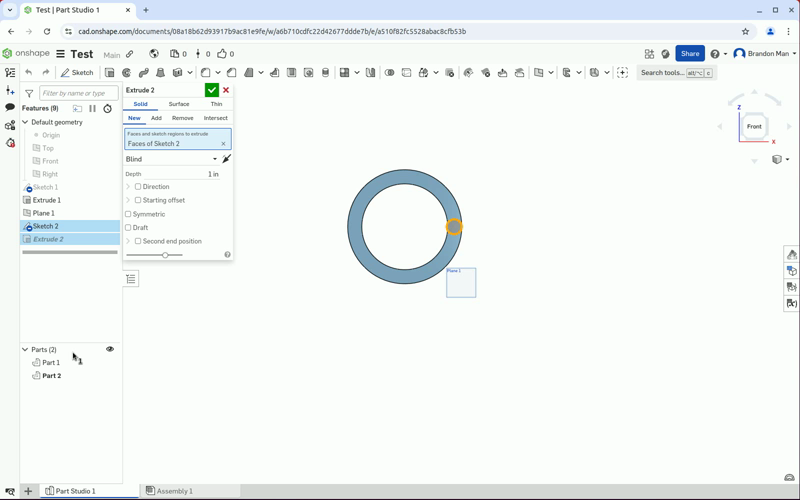
mouse_move(143, 106)
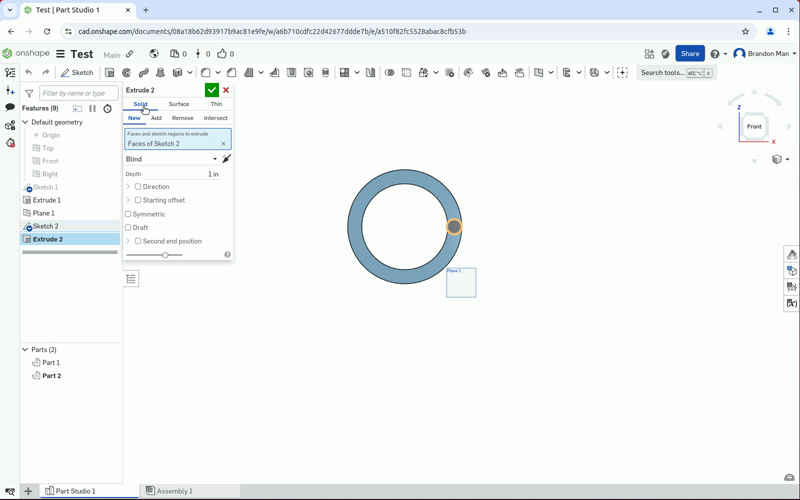
click(143, 106)
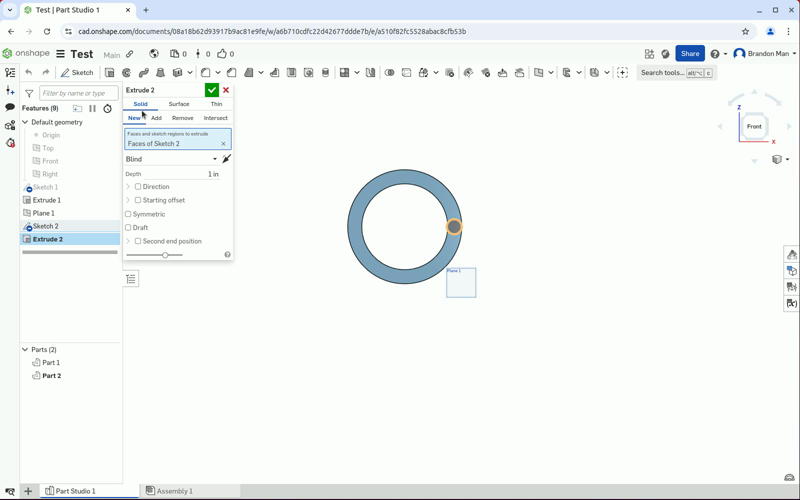
mouse_move(137, 120)
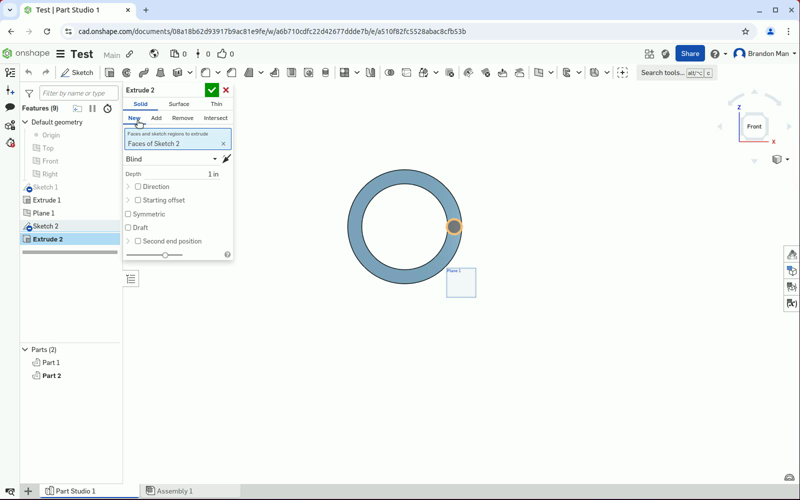
click(137, 120)
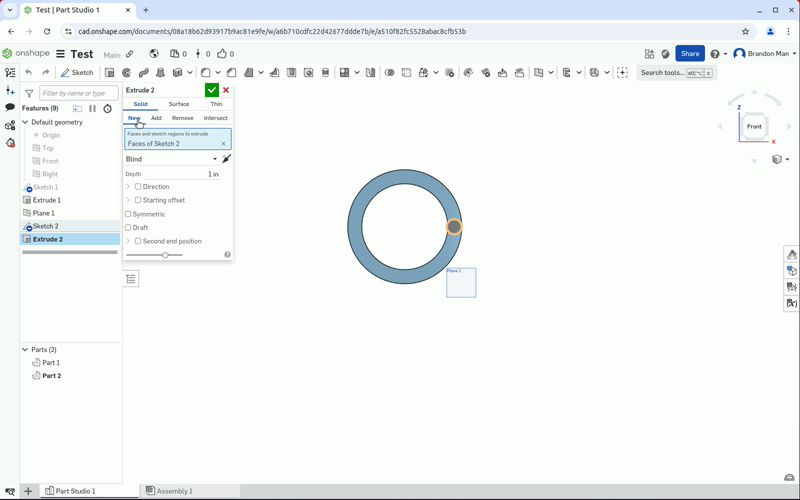
key(tab, 4)
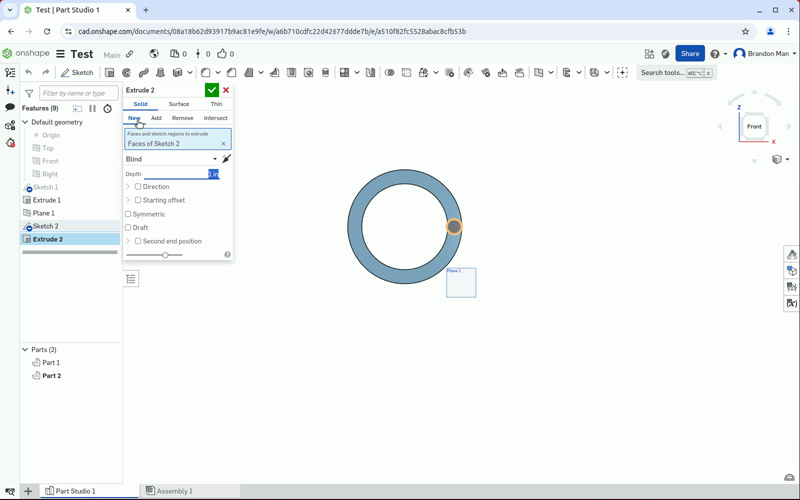
text(17.331)
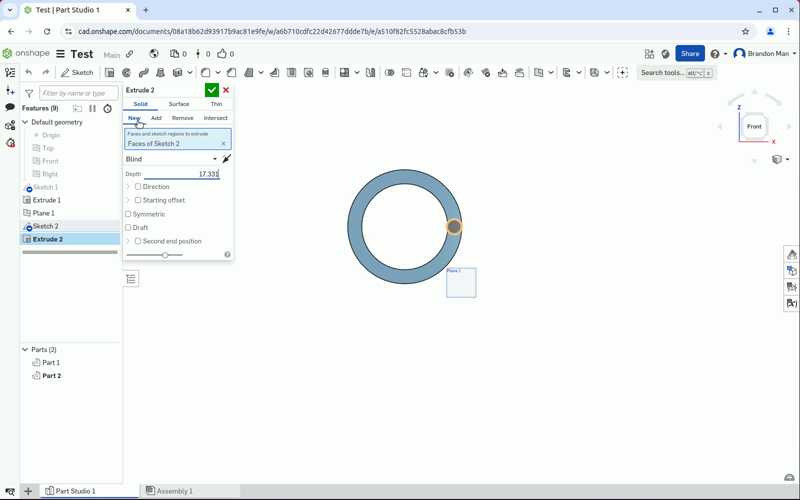
key(enter)
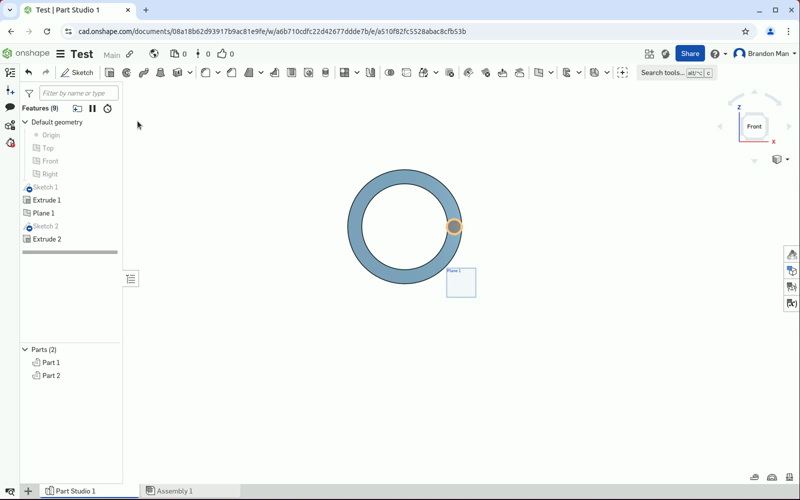
key(shift+h)
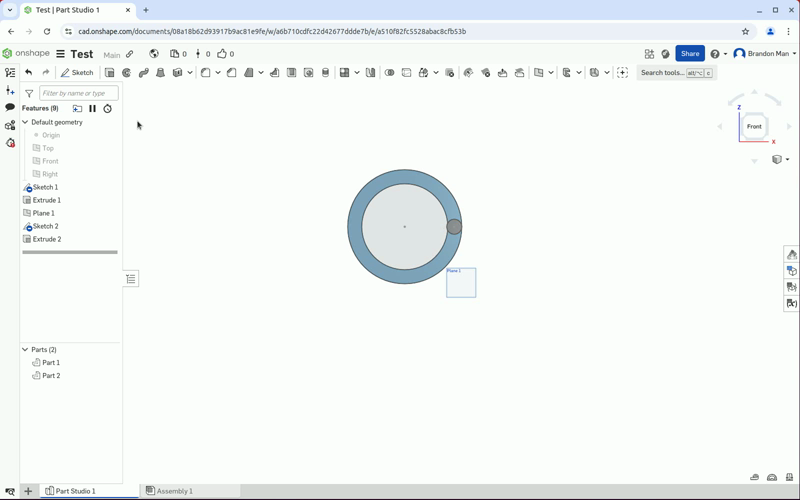
key(shift+h)
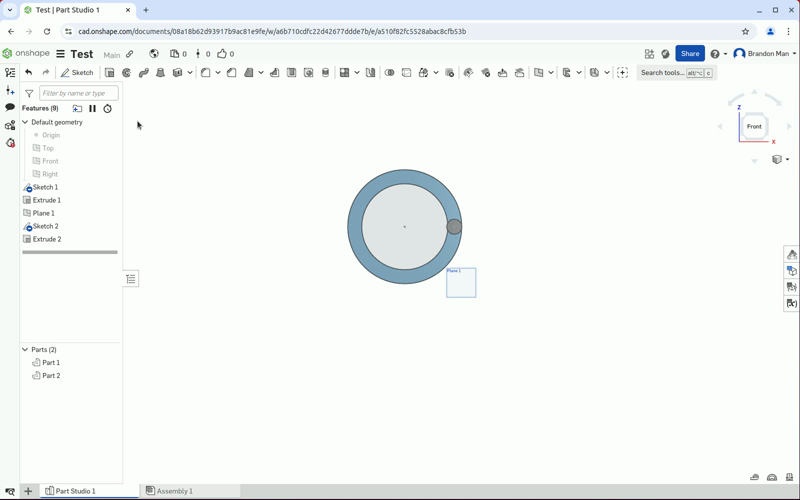
key(shift+7)
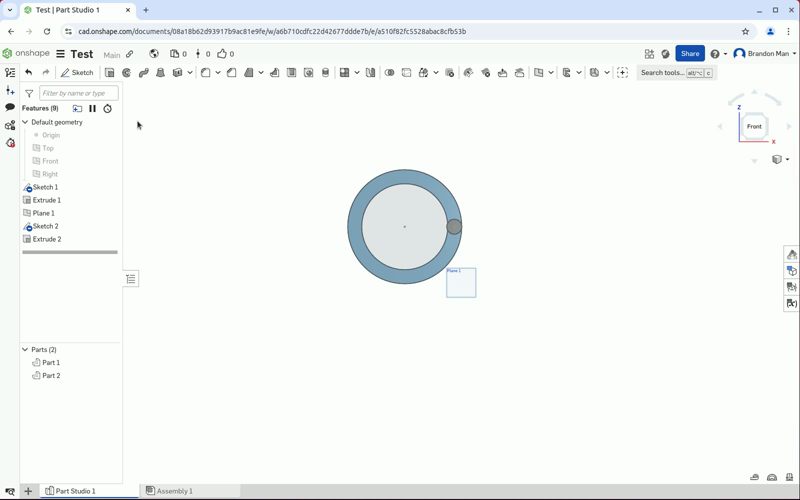
key(left, 2)
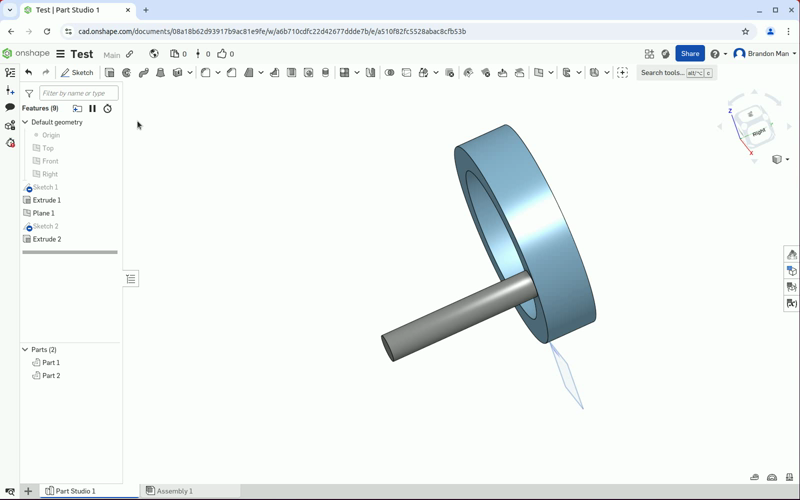
key(down, 2)
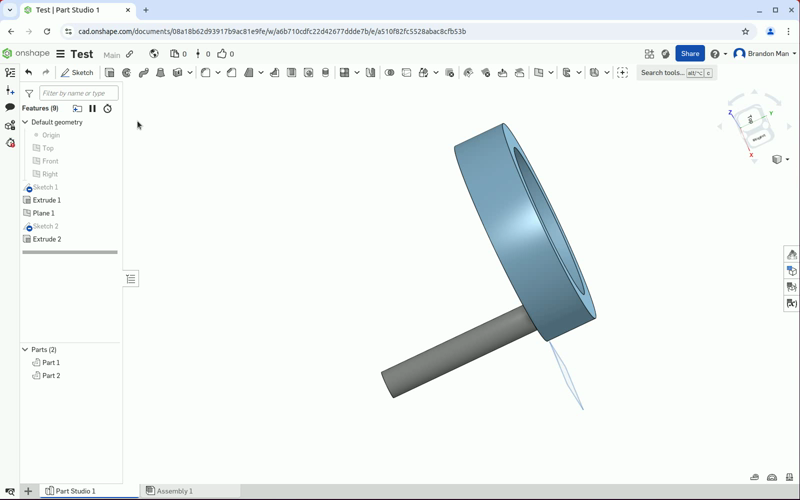
key(up, 2)
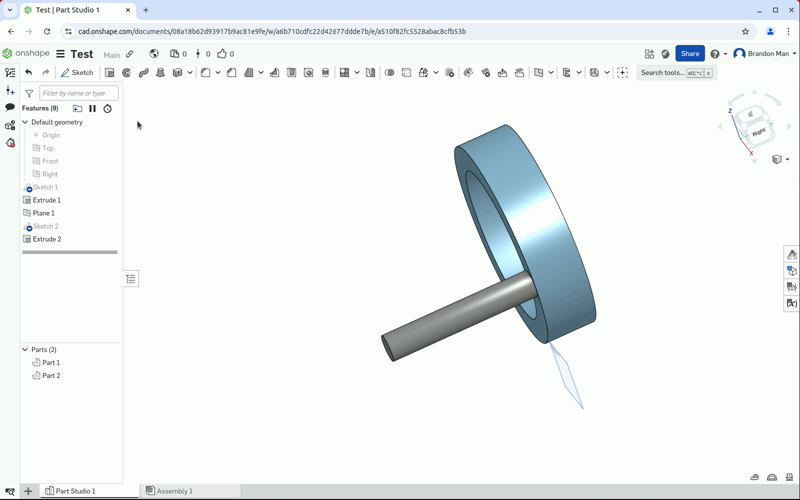
key(right, 2)
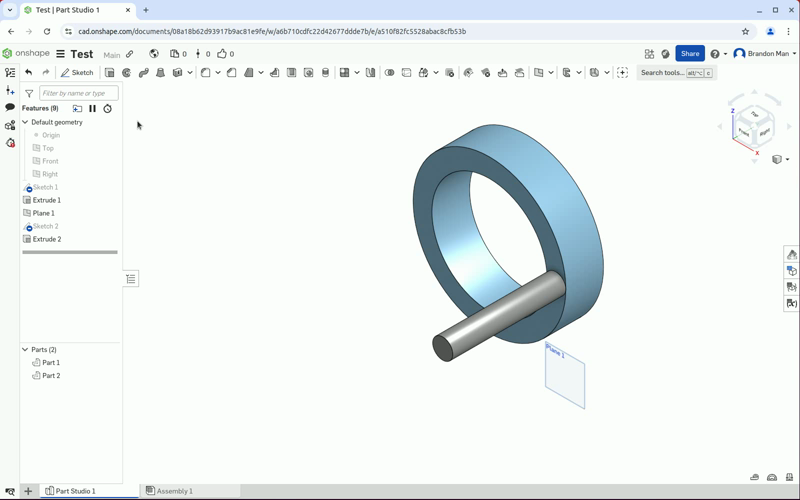
mouse_move(73, 189)
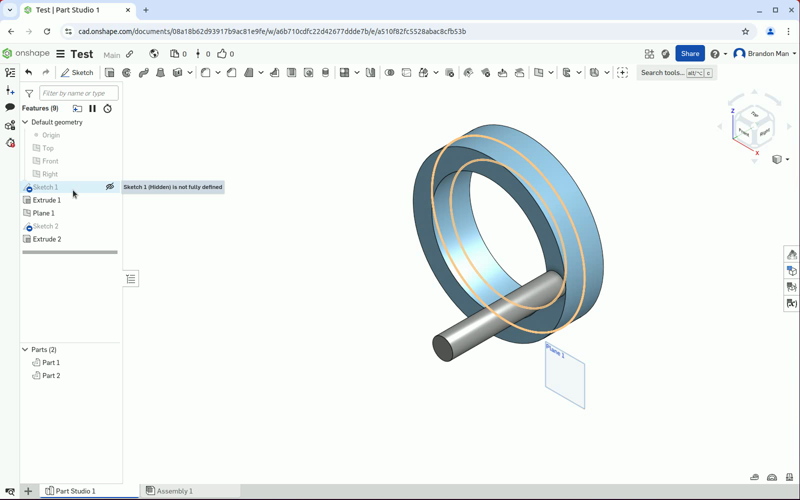
click(73, 189)